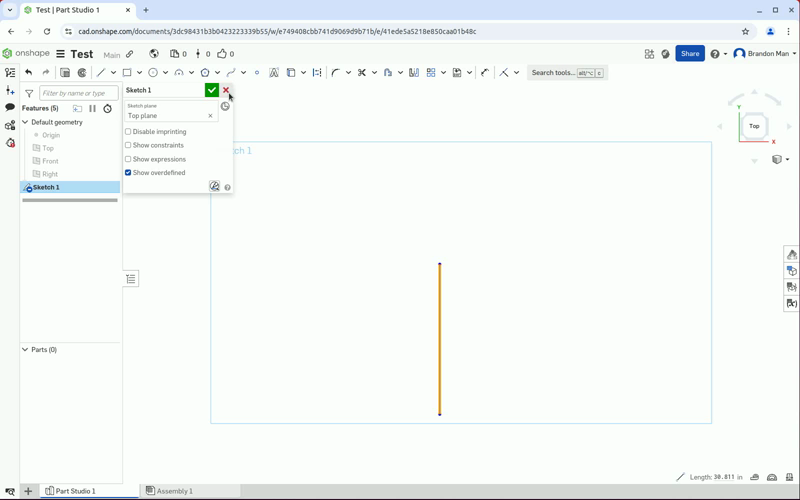
key(shift+h)
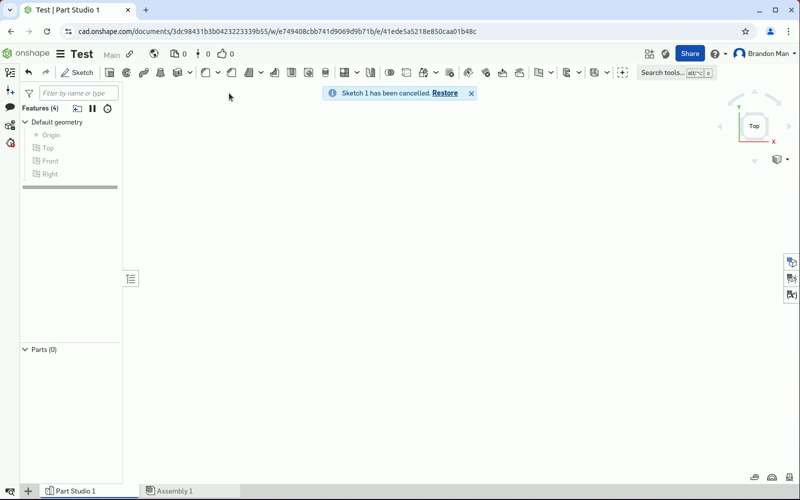
mouse_move(73, 352)
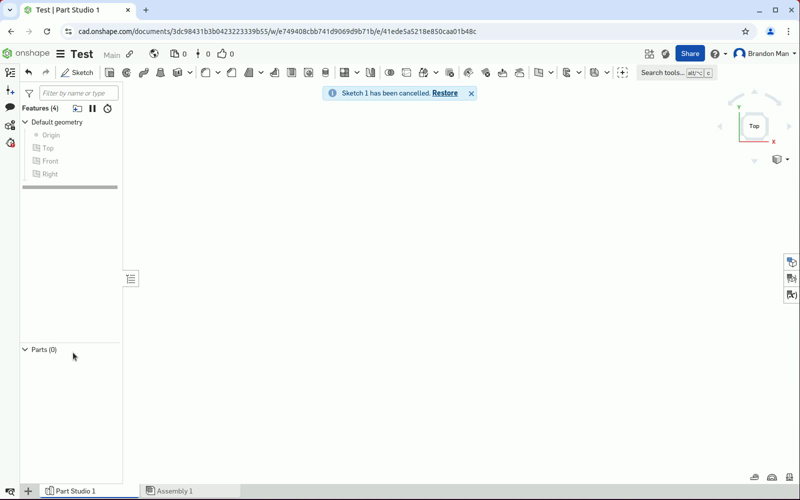
key(y)
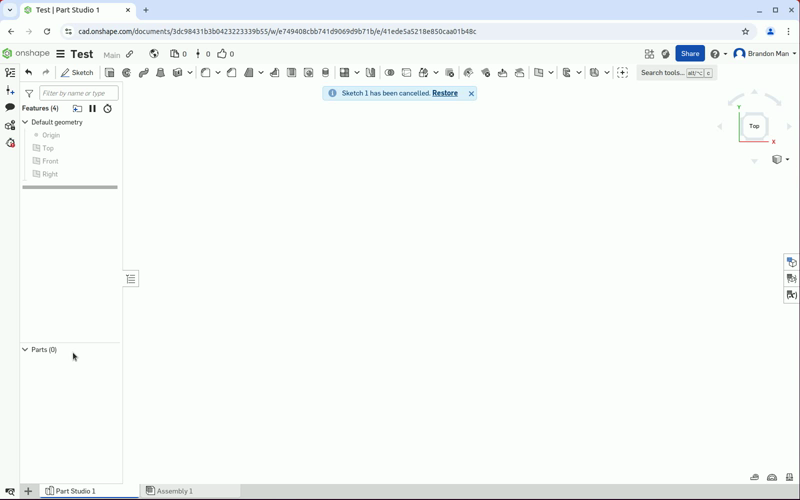
key(shift+p)
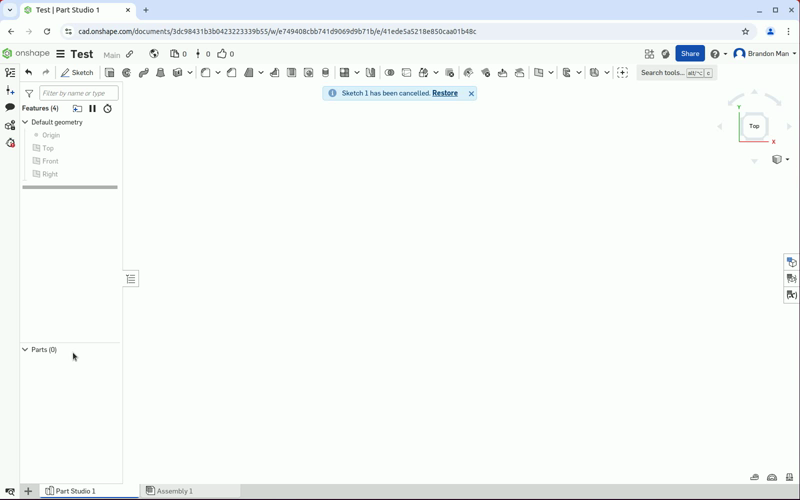
key(space)
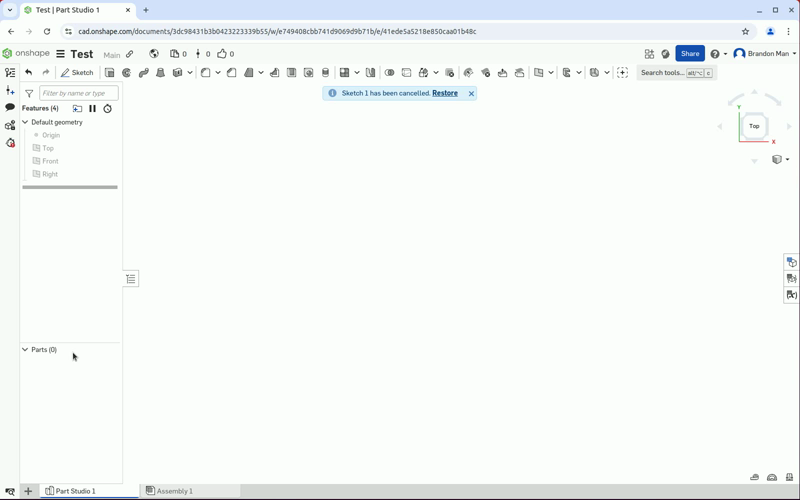
key_down(shift)
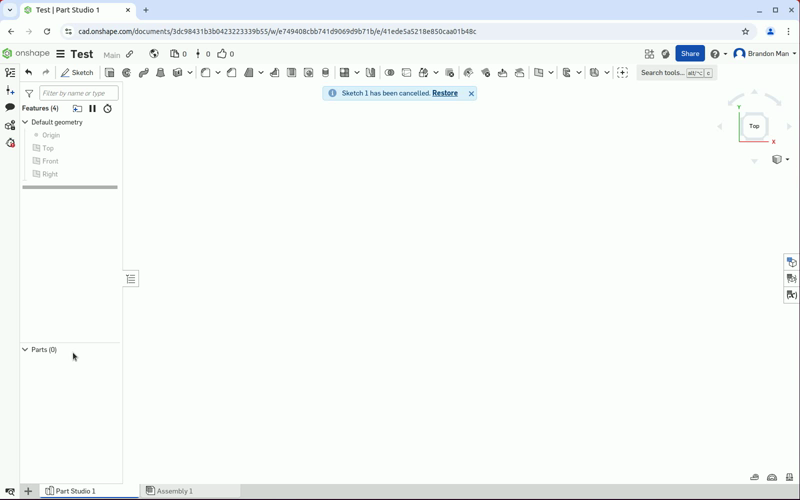
key(up)
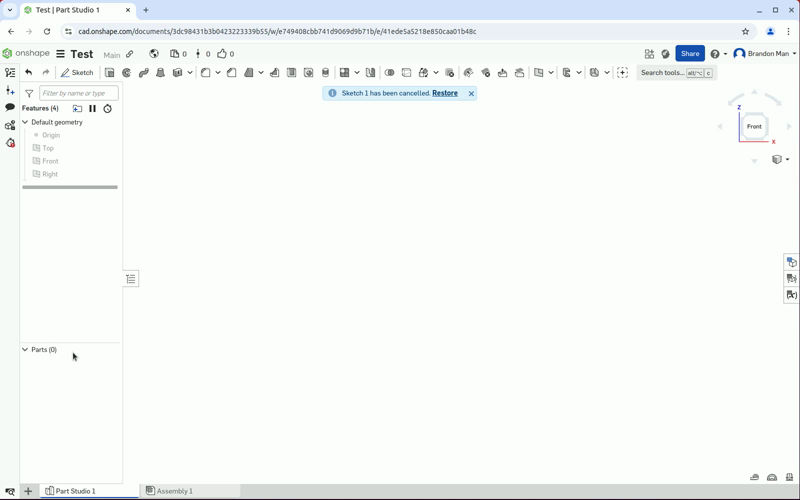
key_up(shift)
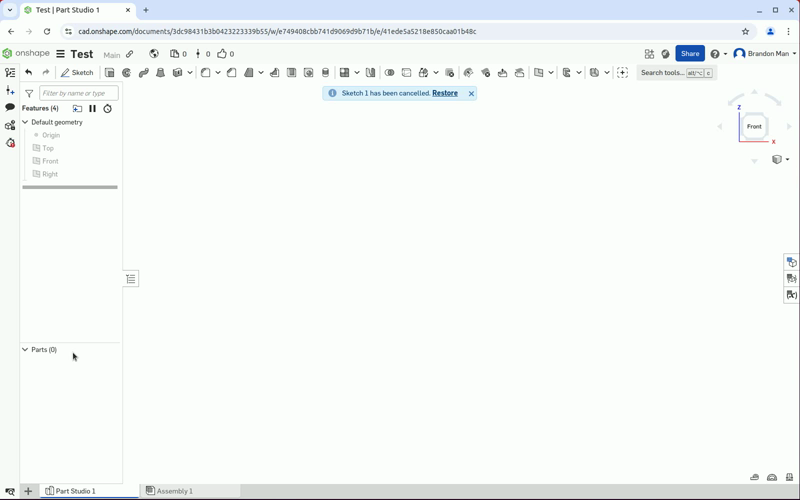
mouse_move(73, 352)
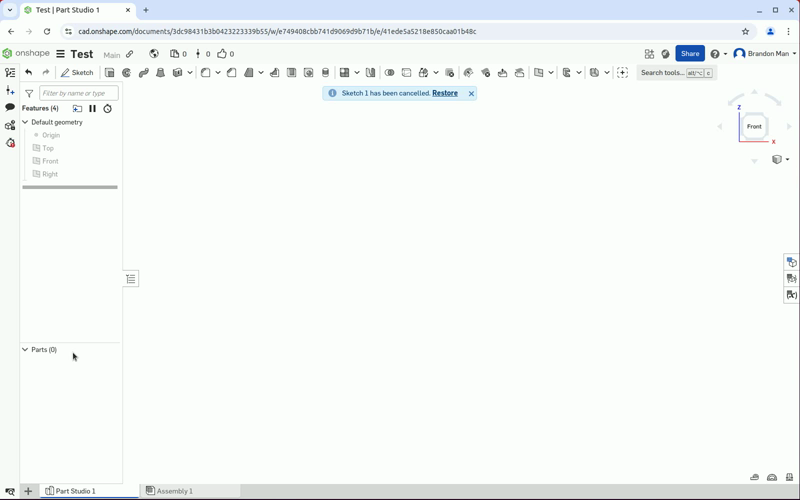
key(shift+y)
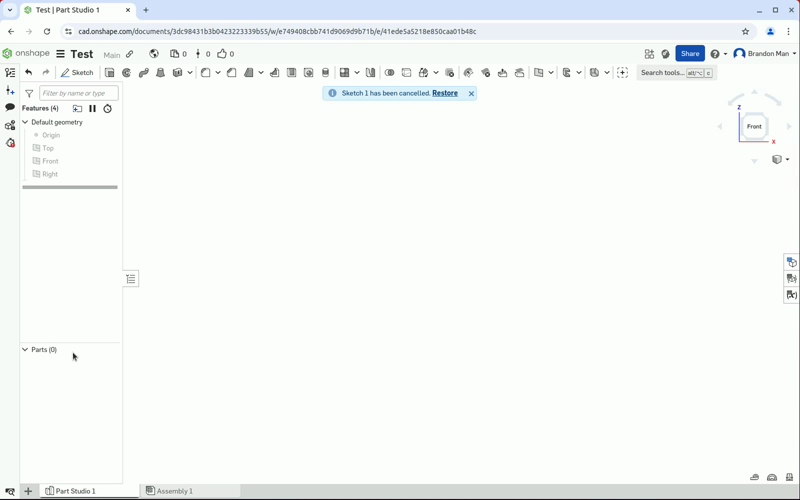
key(shift+s)
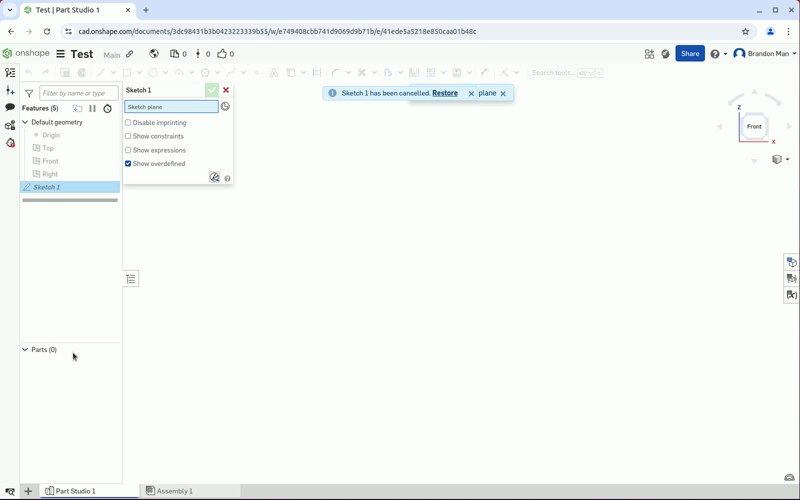
mouse_move(73, 163)
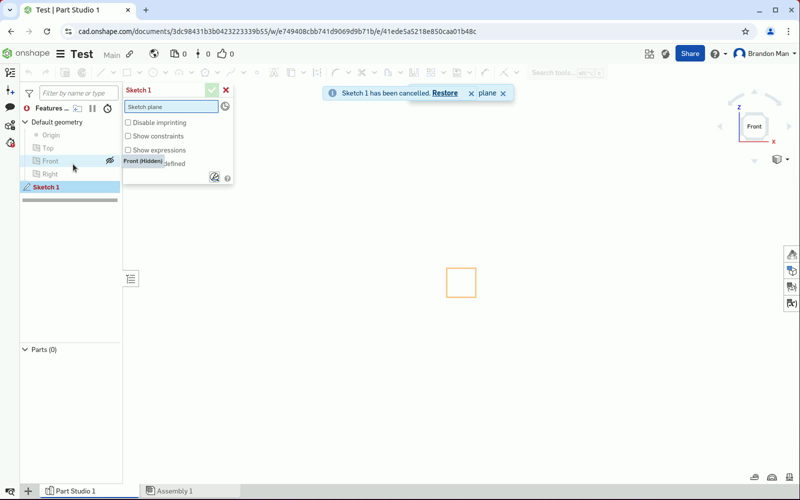
click(73, 163)
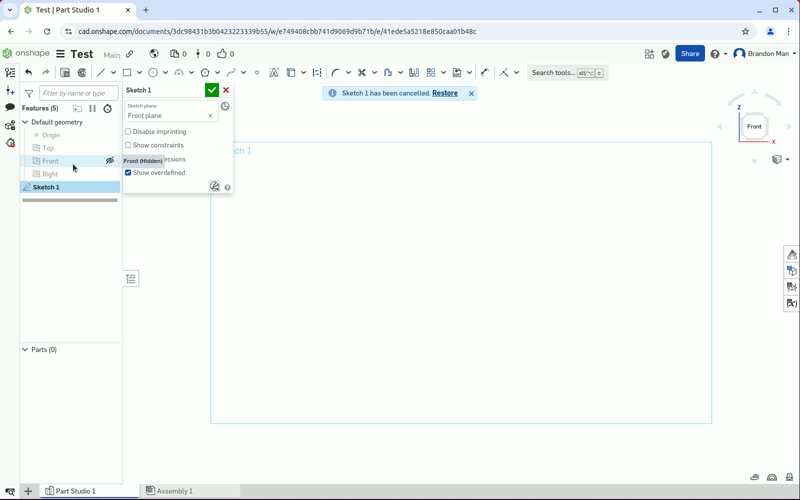
mouse_move(73, 352)
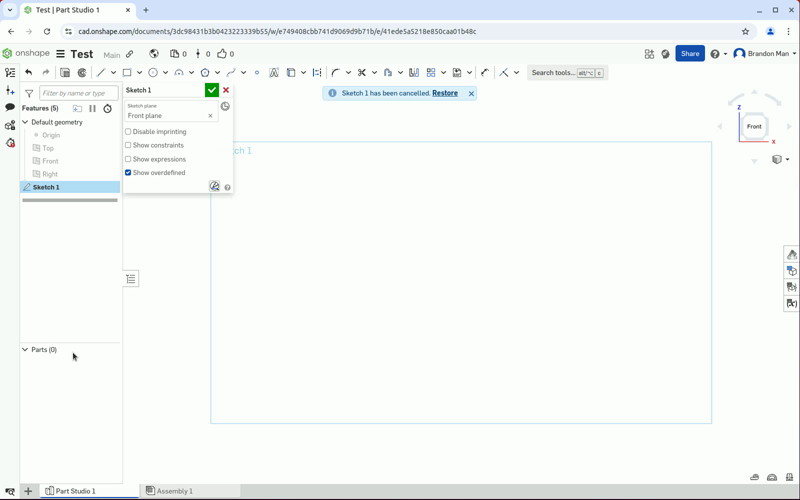
key(y)
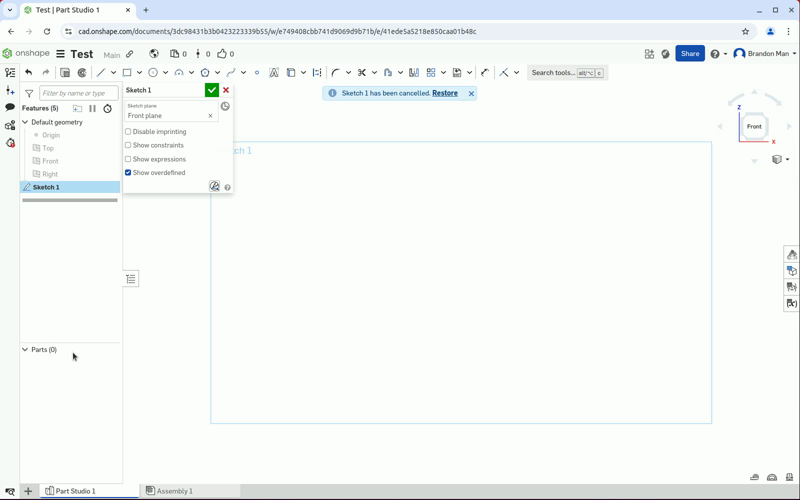
key(c)
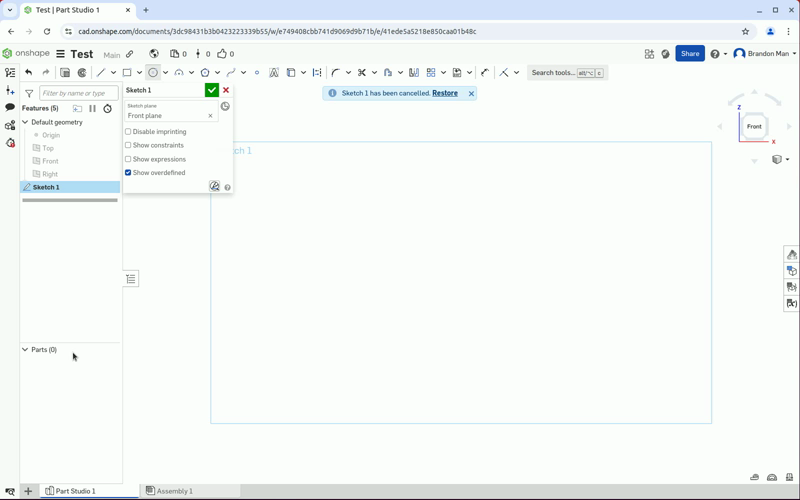
key_down(shift)
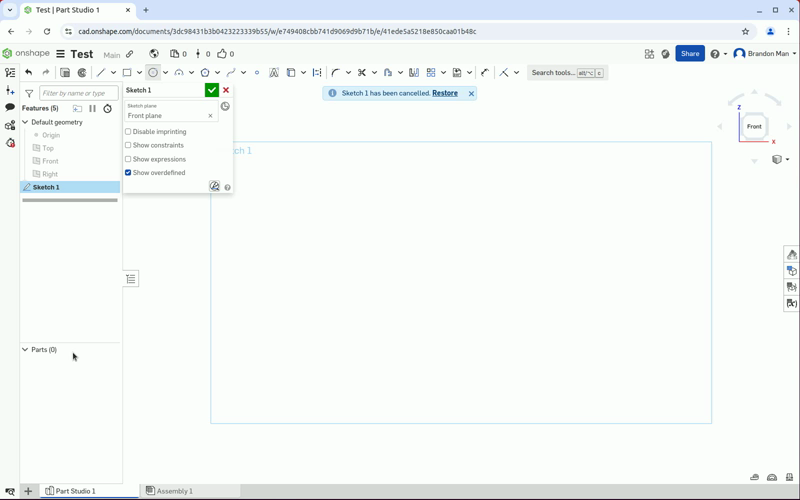
mouse_move(461, 282)
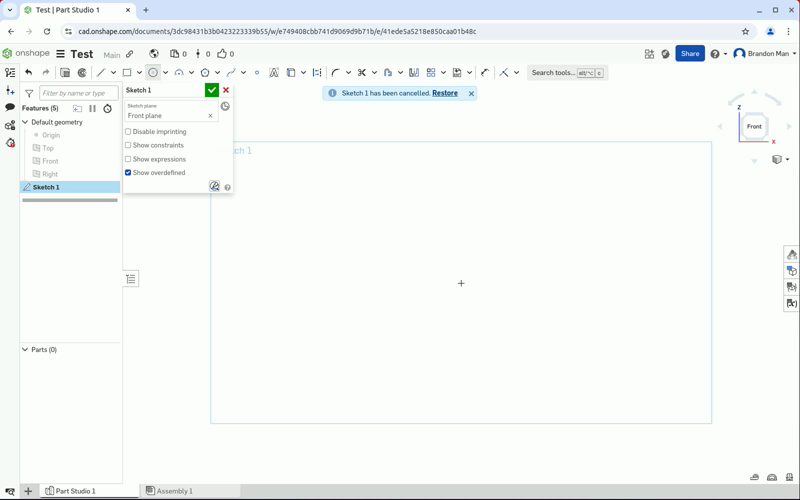
click(461, 282)
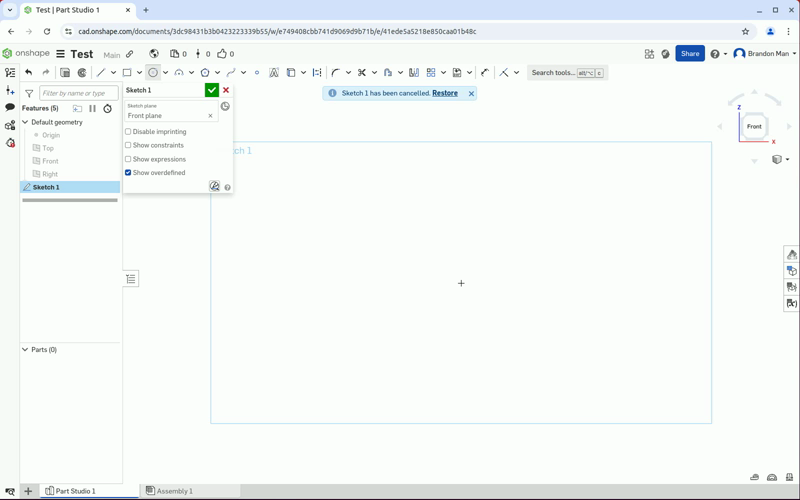
key_up(shift)
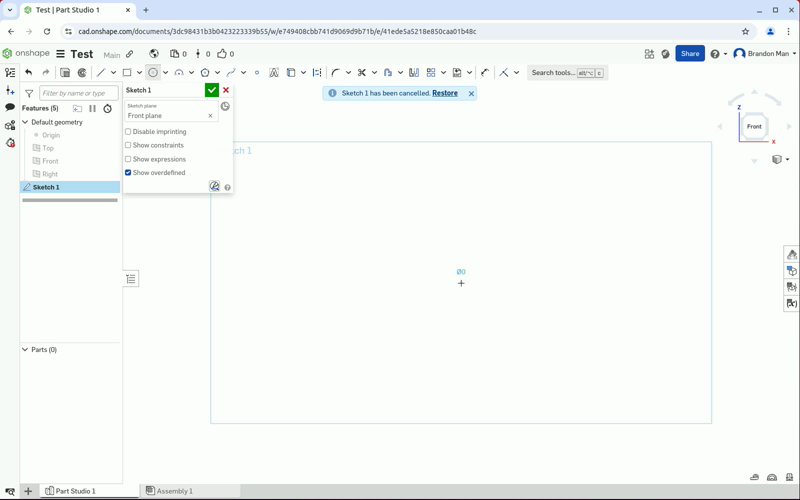
mouse_move(463, 282)
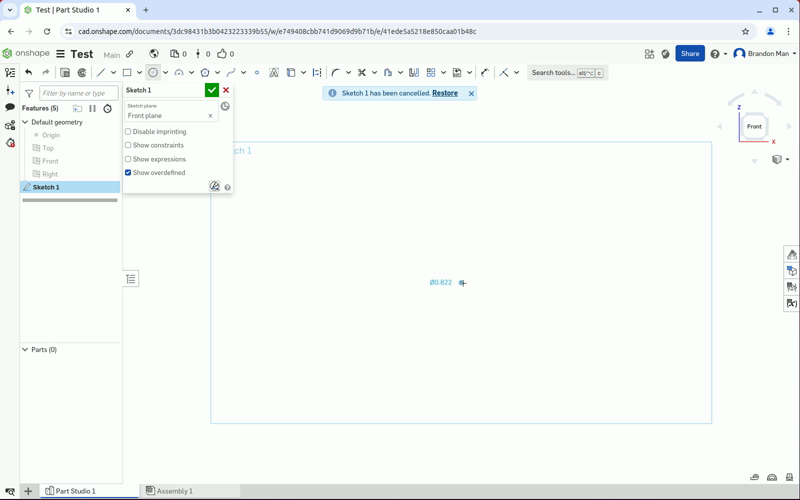
scroll(6)
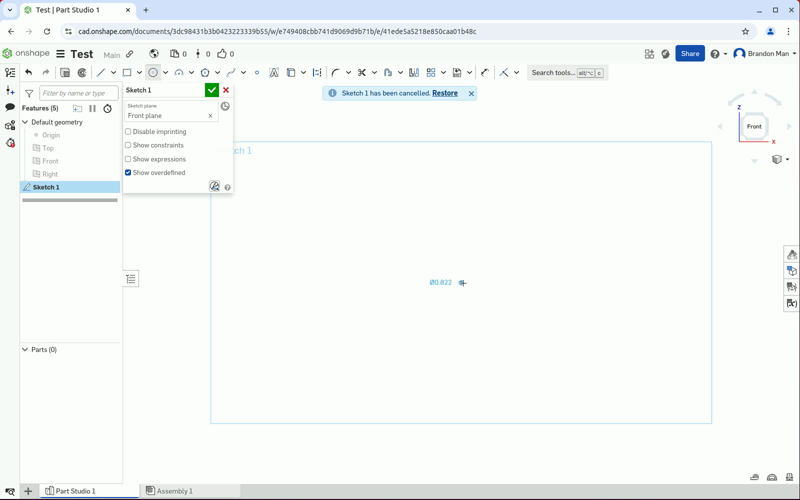
scroll(6)
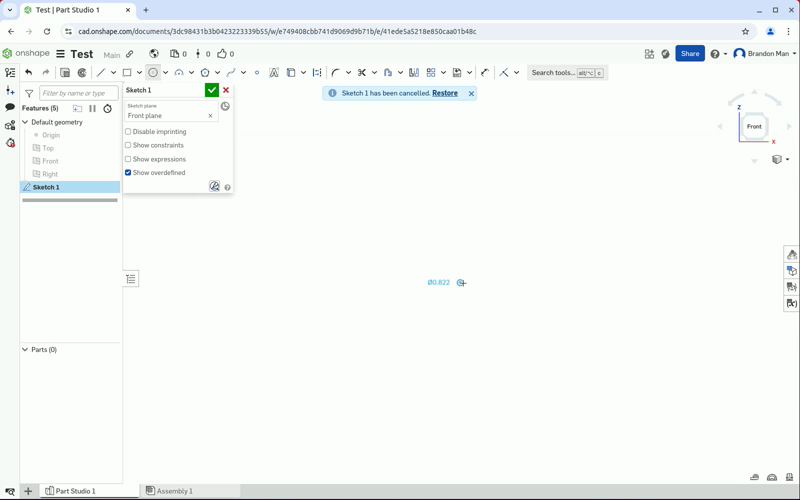
scroll(6)
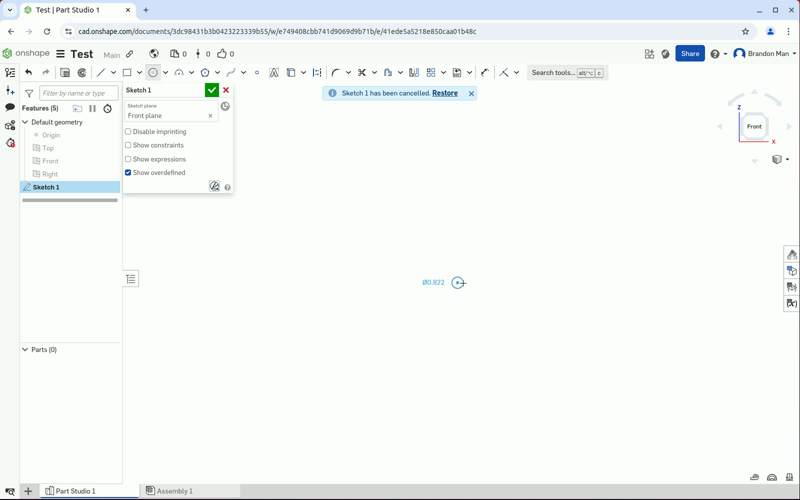
scroll(6)
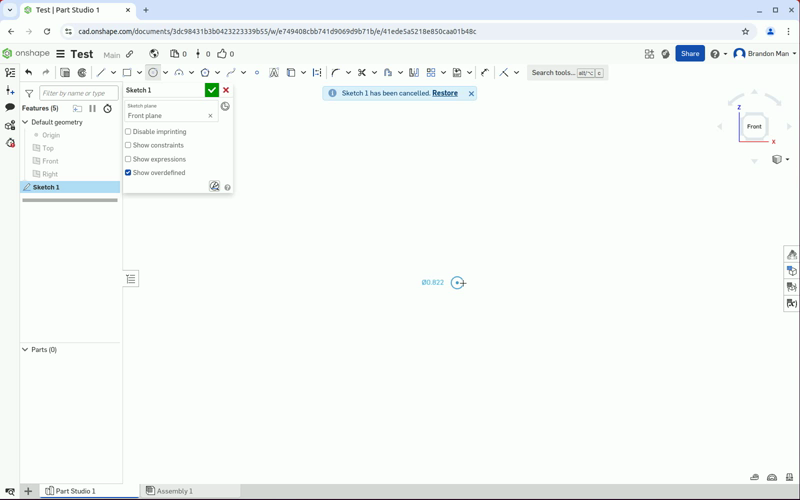
scroll(6)
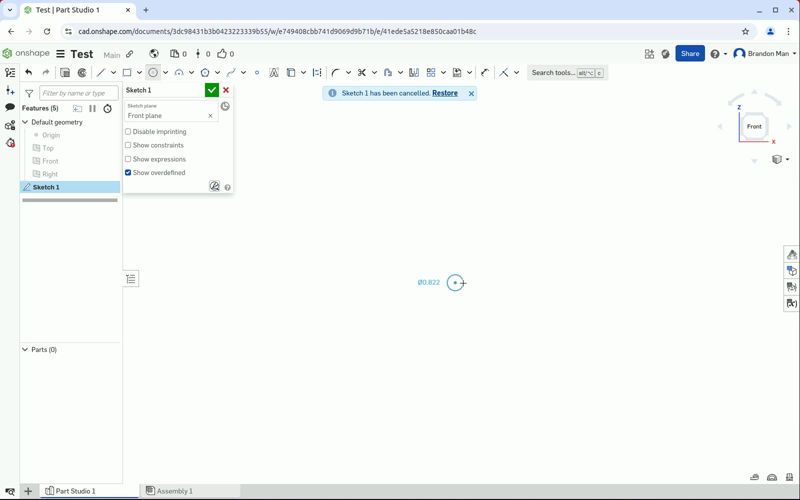
scroll(6)
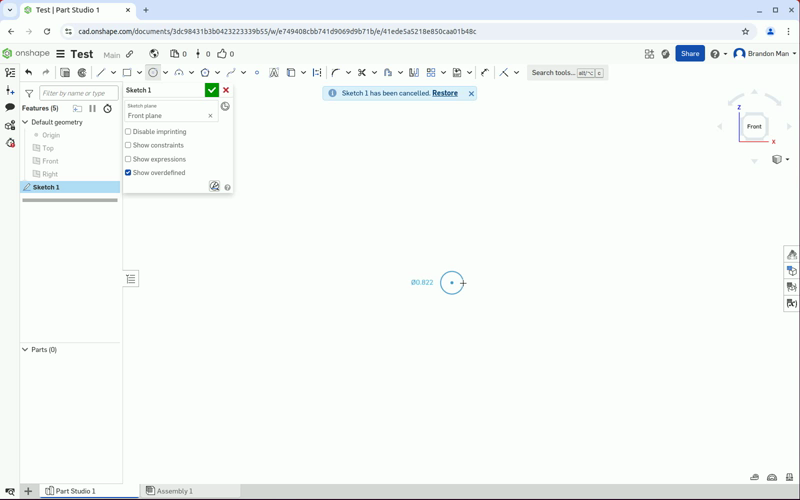
scroll(6)
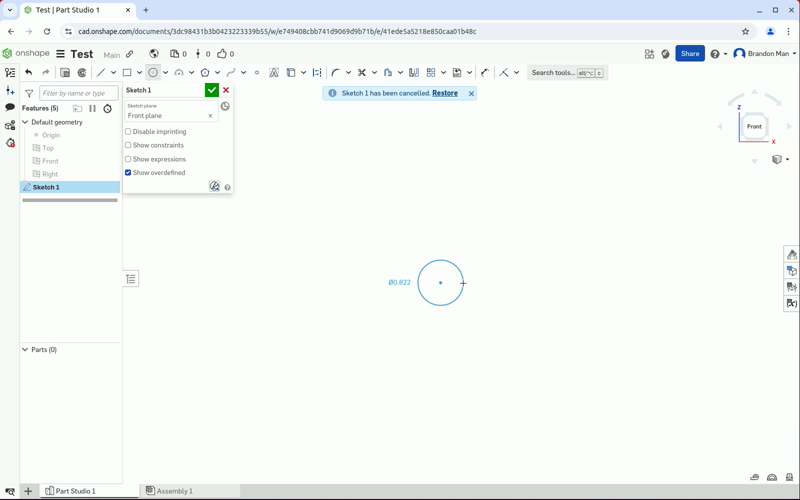
click(463, 282)
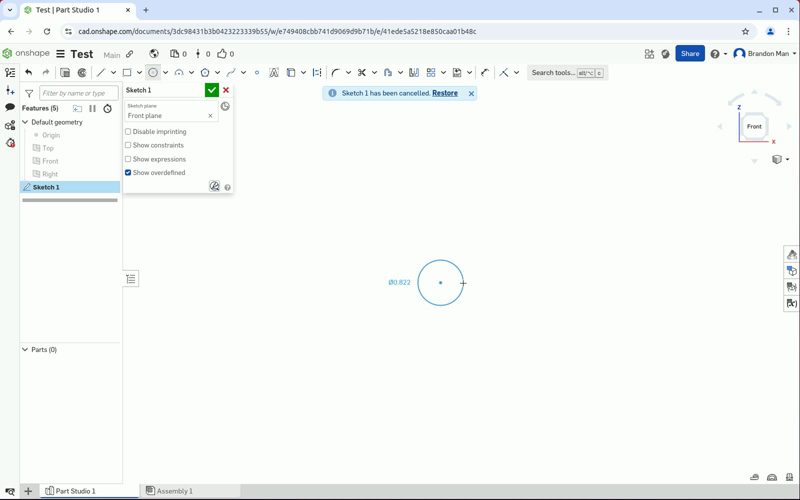
scroll(-6)
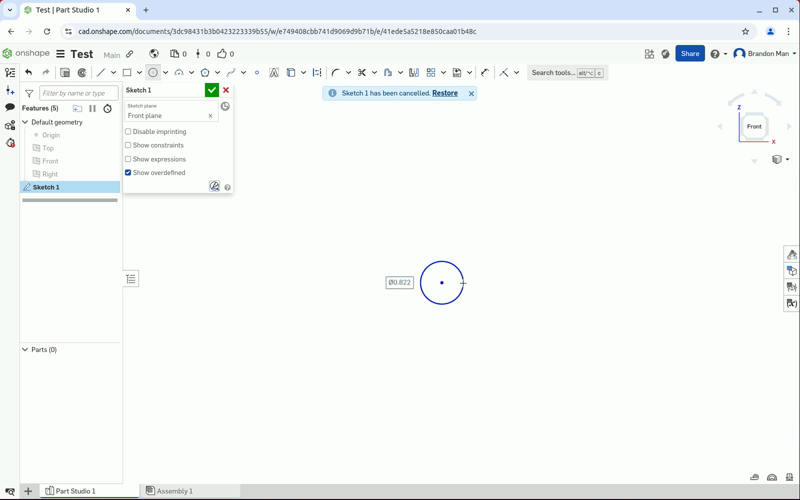
scroll(-6)
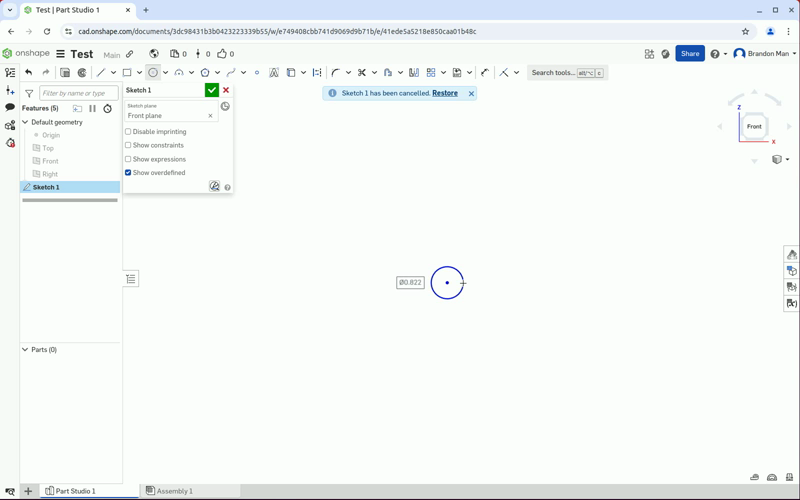
scroll(-6)
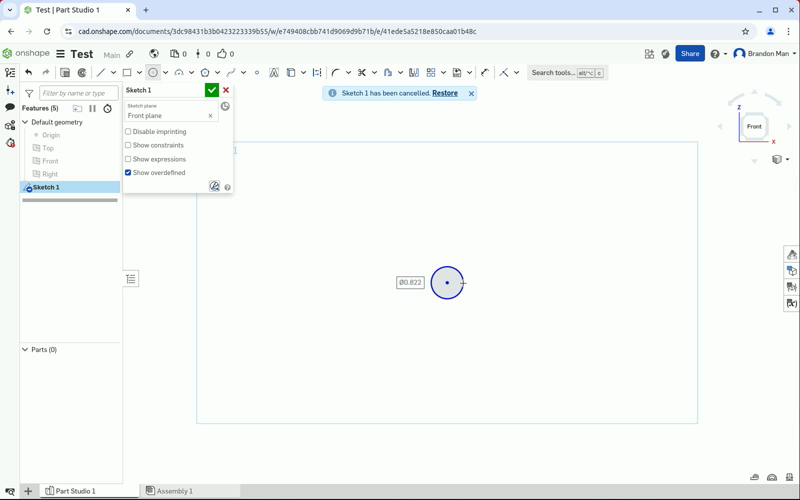
scroll(-6)
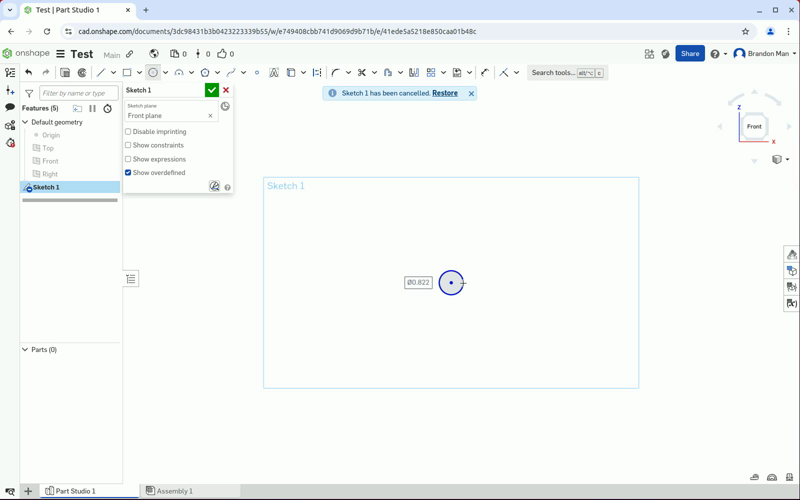
scroll(-6)
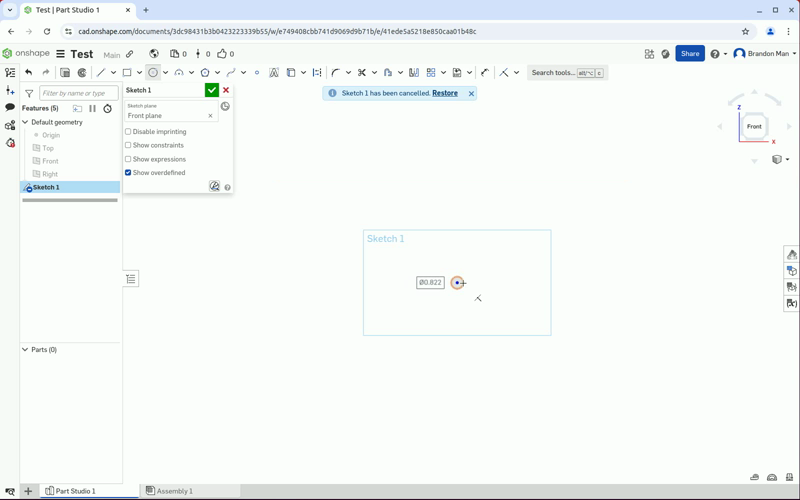
scroll(-6)
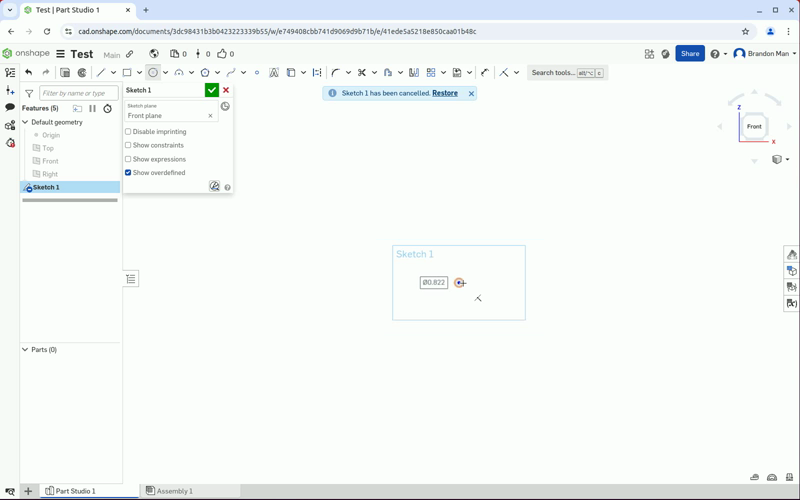
scroll(-6)
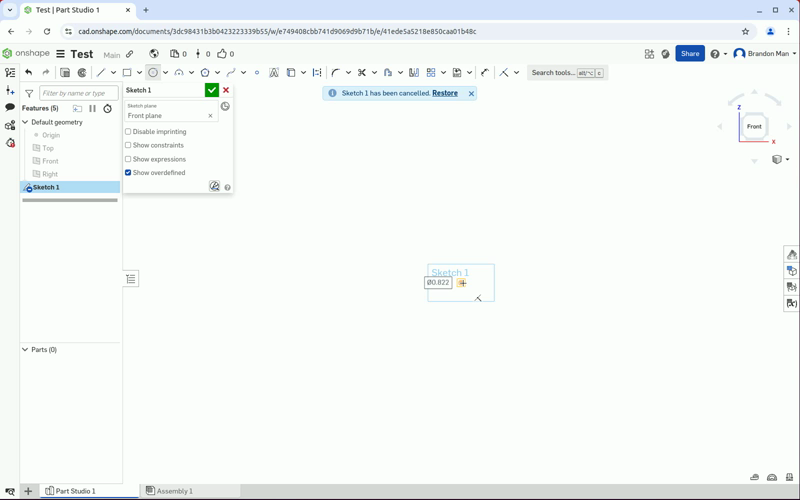
key(esc)
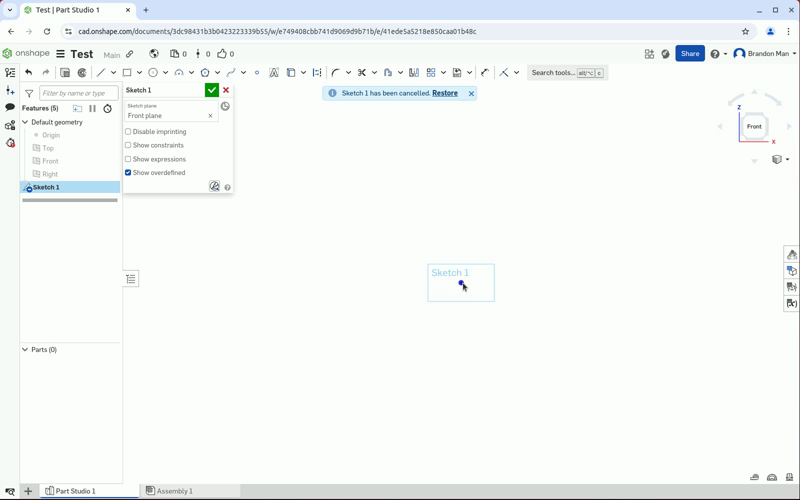
mouse_move(461, 283)
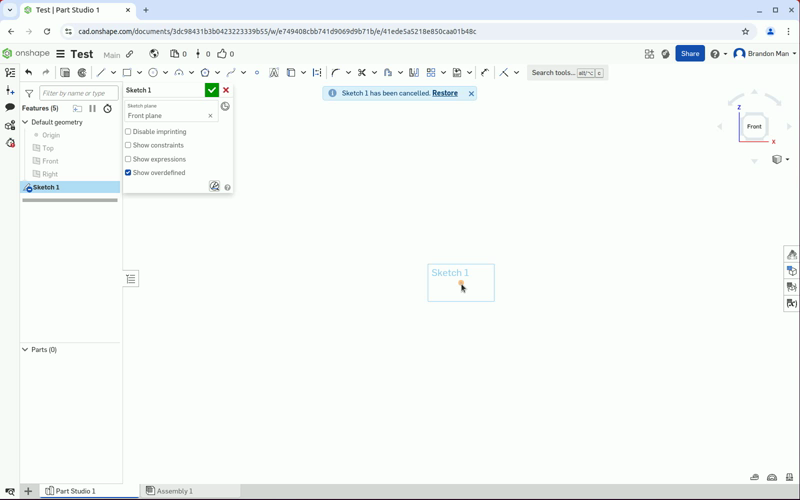
scroll(6)
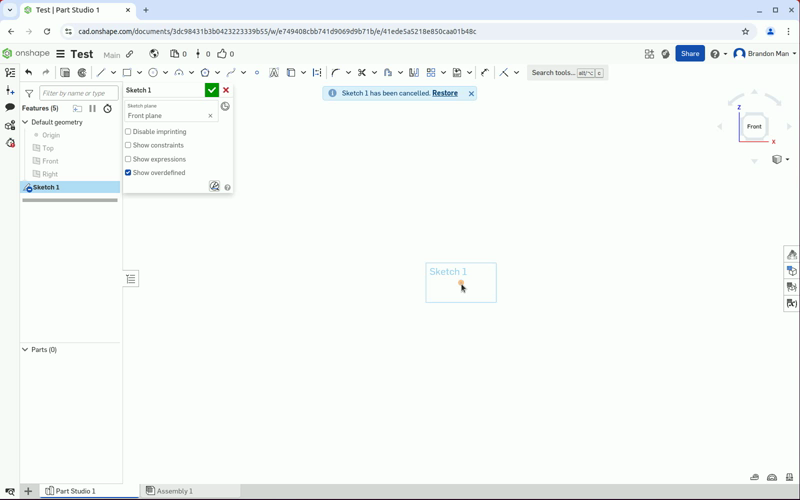
scroll(6)
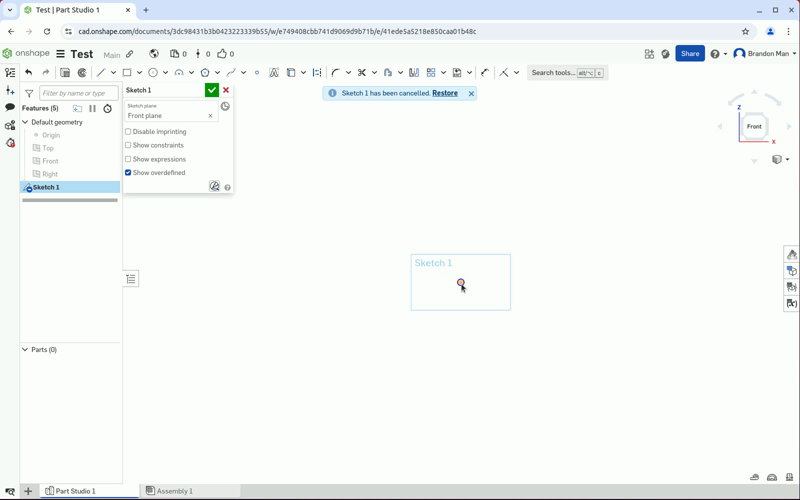
scroll(6)
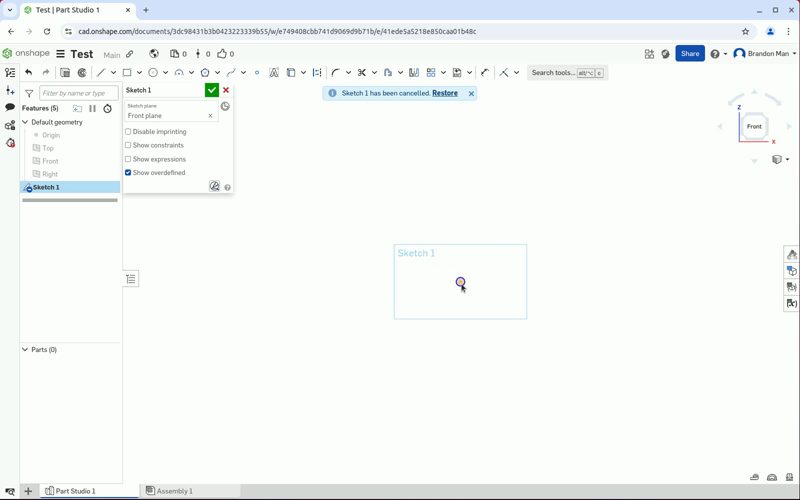
scroll(6)
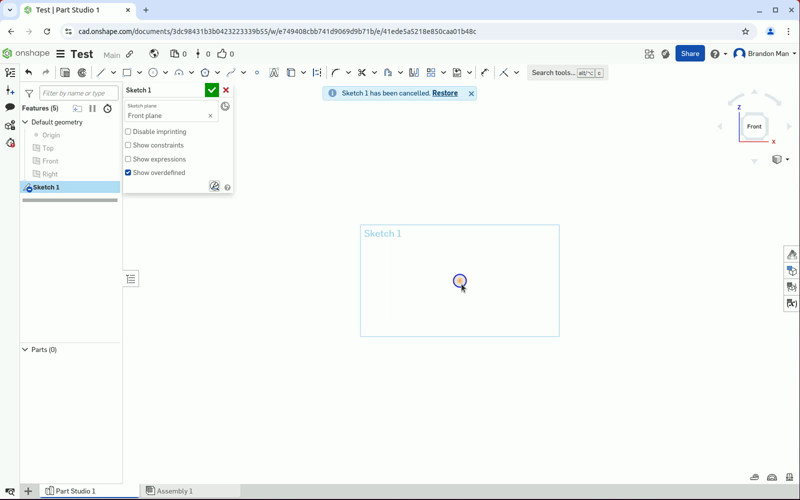
scroll(6)
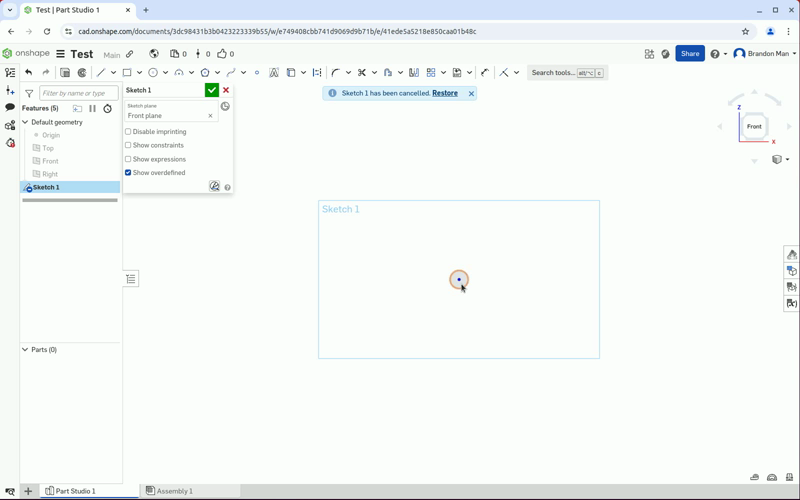
scroll(6)
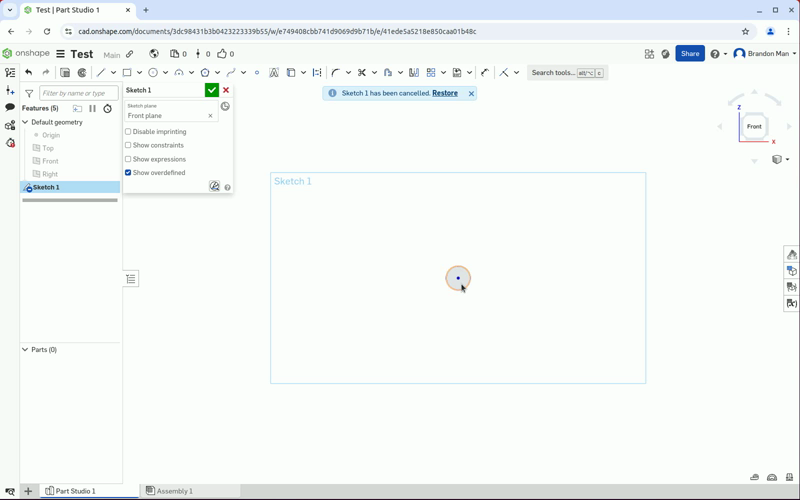
scroll(6)
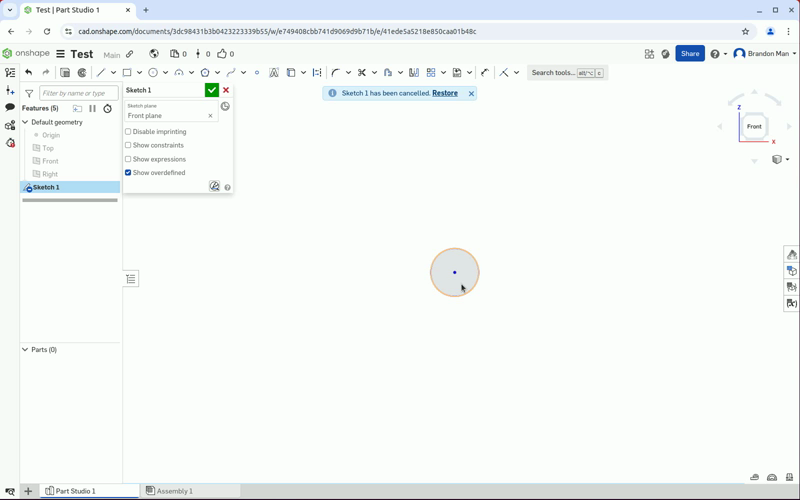
click(461, 283)
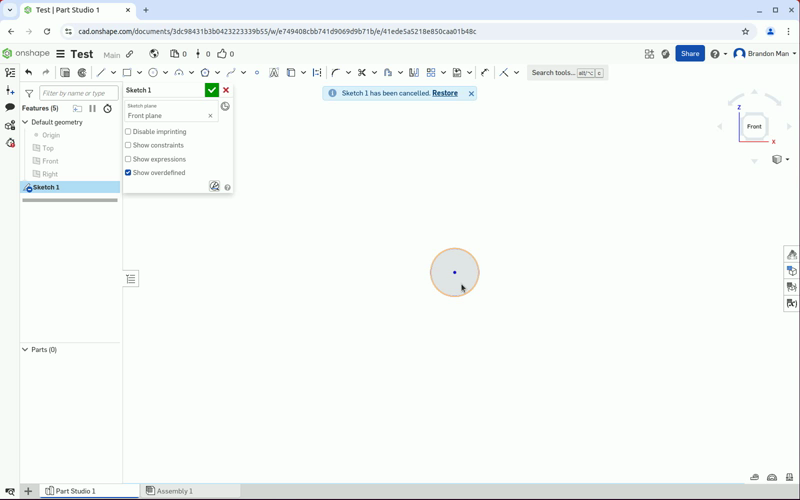
scroll(-6)
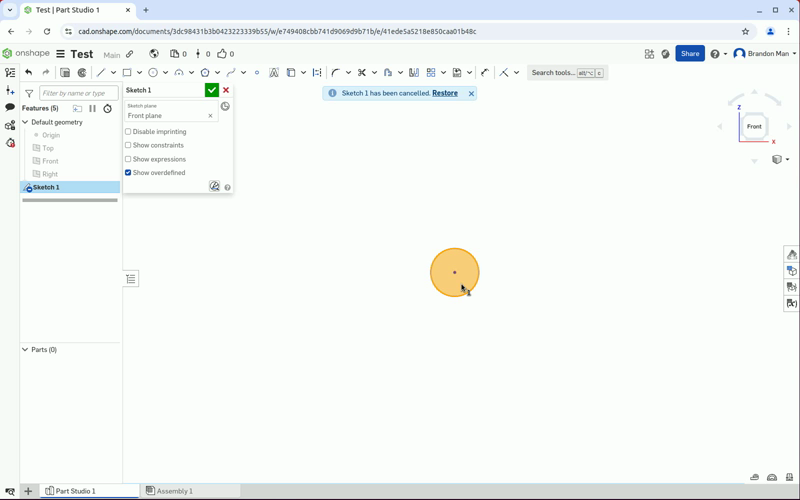
scroll(-6)
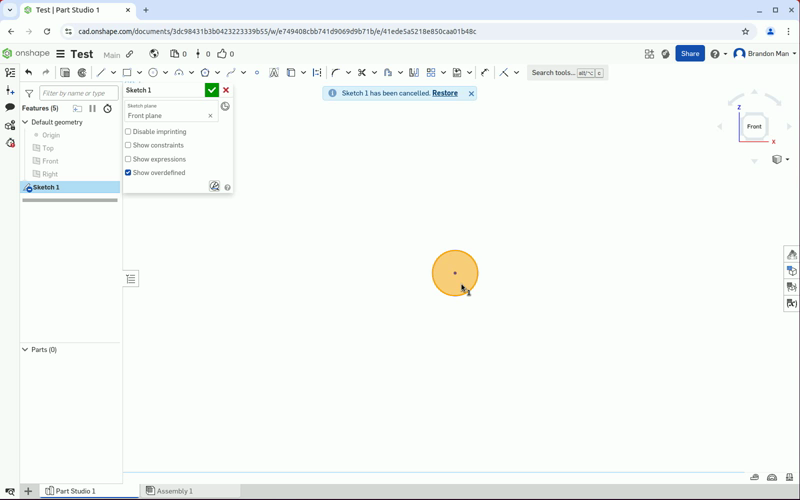
scroll(-6)
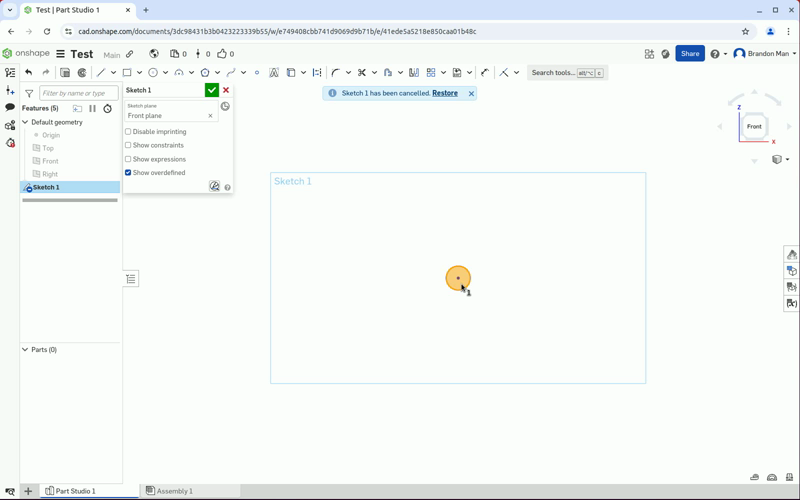
scroll(-6)
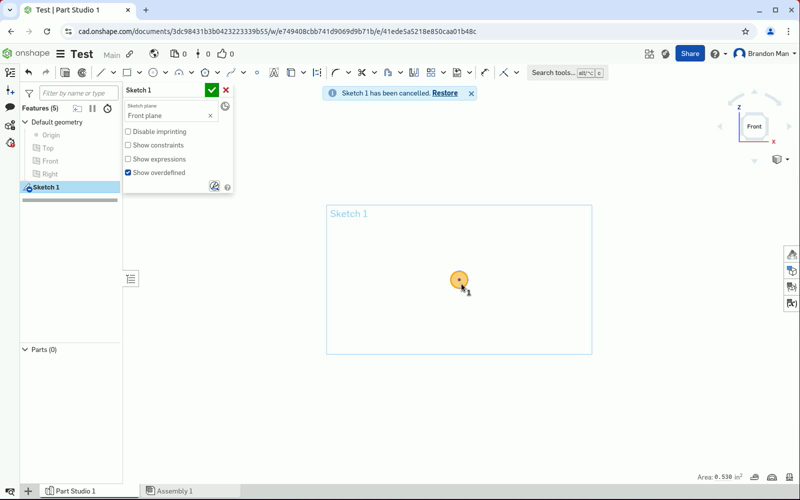
scroll(-6)
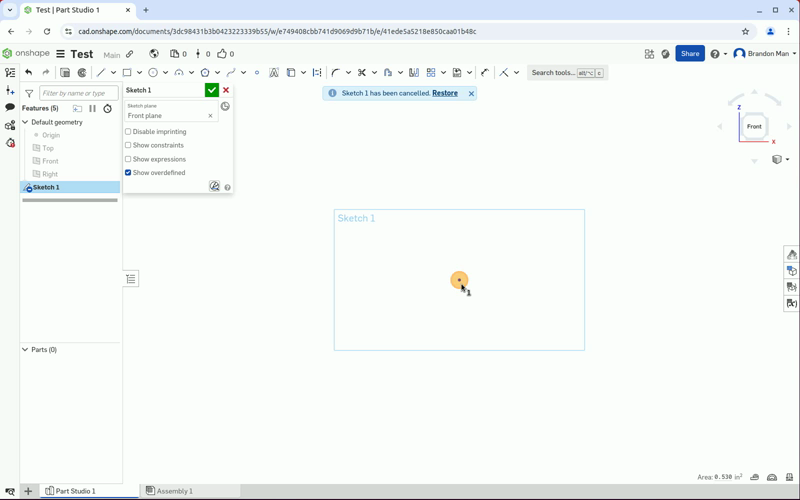
scroll(-6)
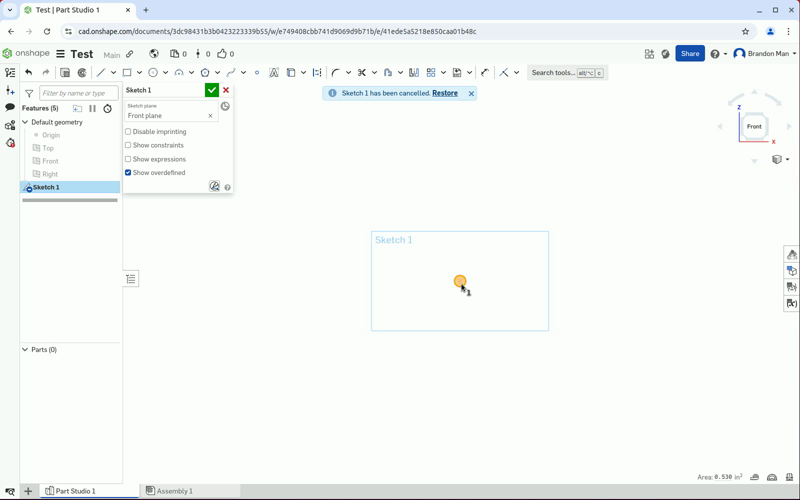
scroll(-6)
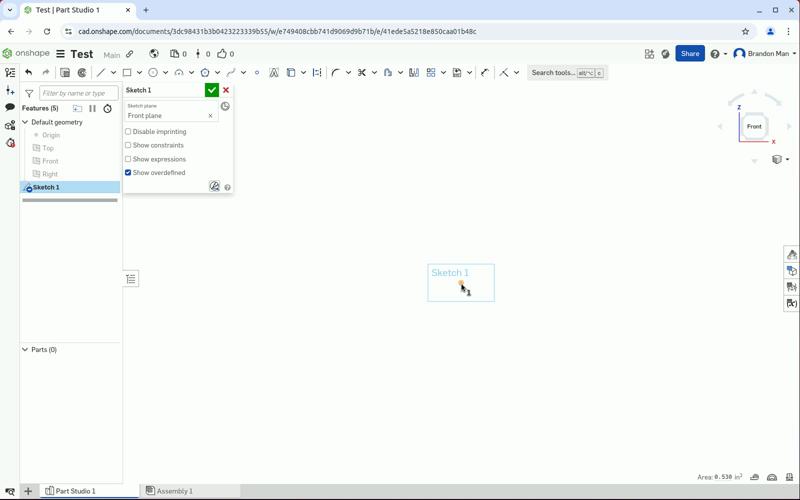
mouse_move(73, 352)
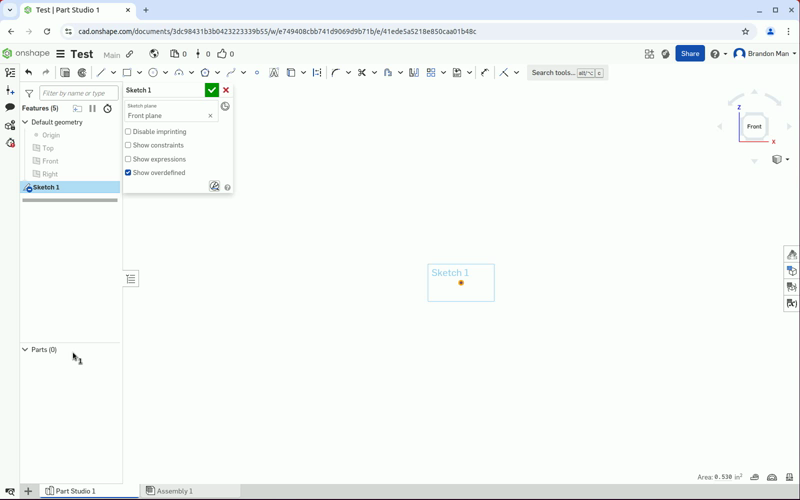
key(shift+y)
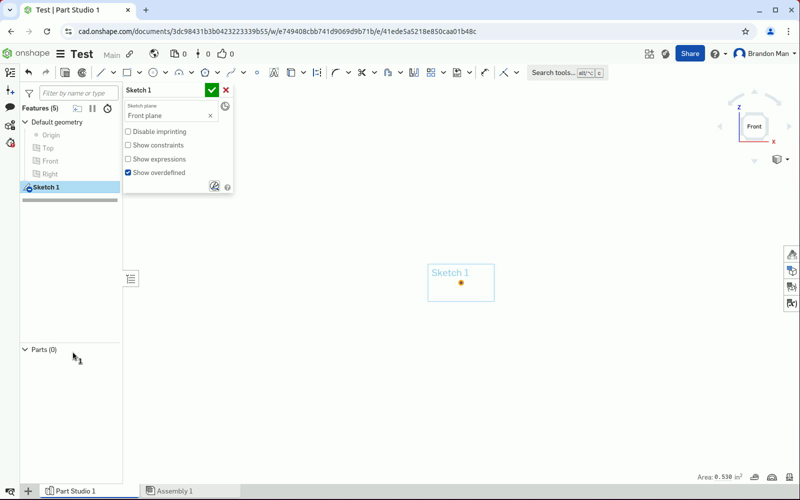
key(shift+e)
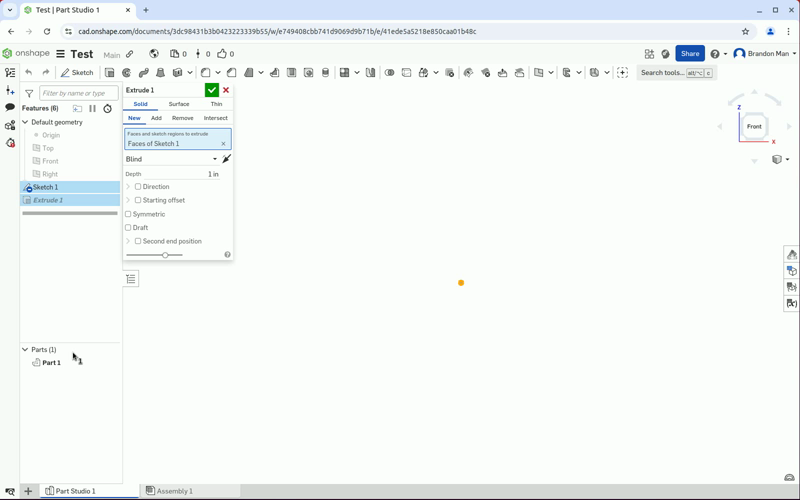
mouse_move(143, 106)
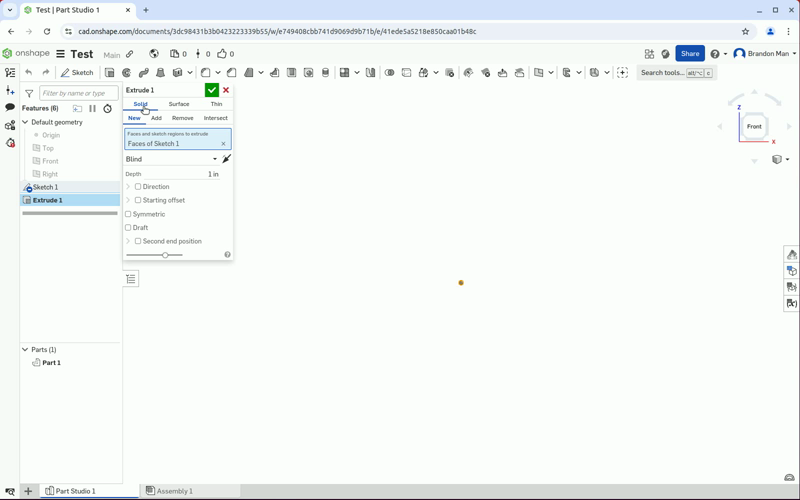
click(143, 106)
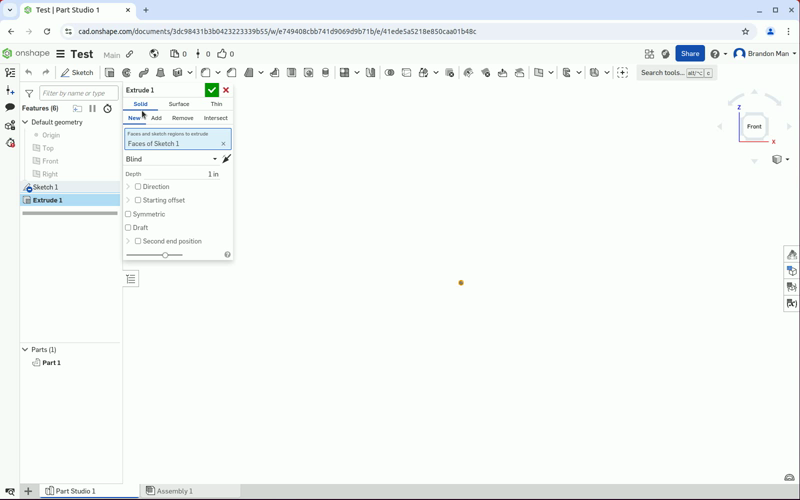
mouse_move(137, 120)
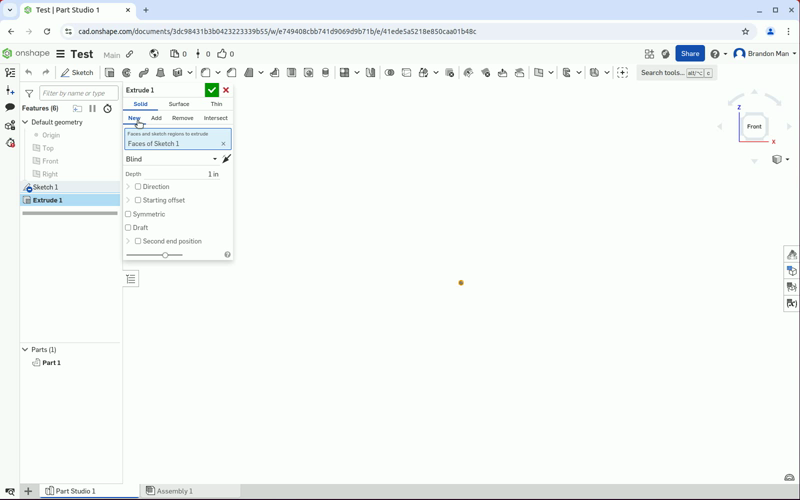
click(137, 120)
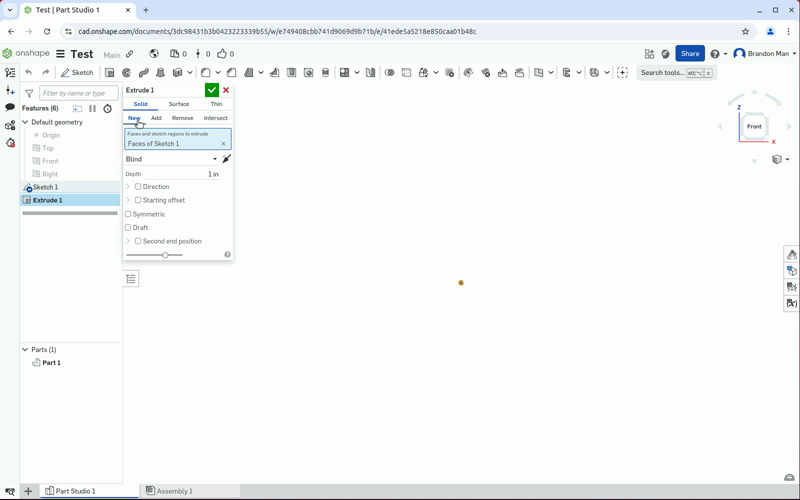
key(tab, 4)
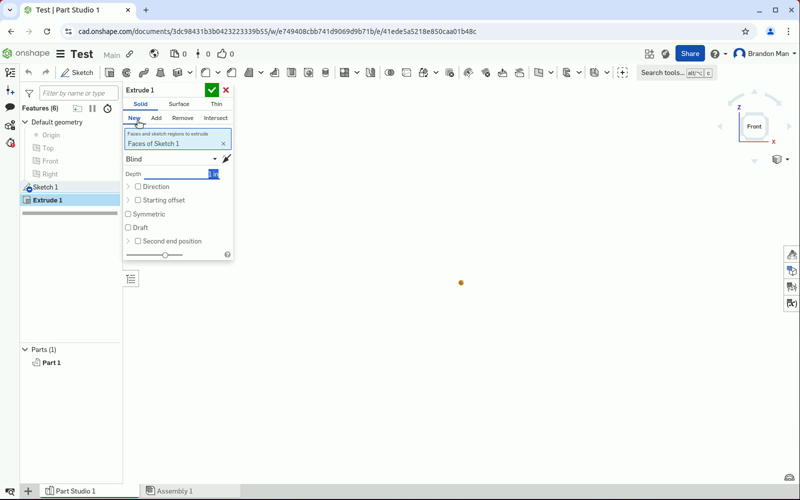
text(22.627)
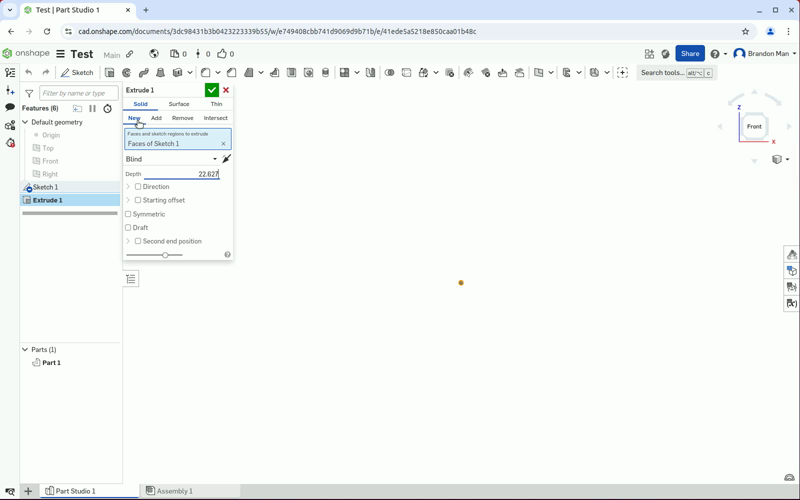
key(enter)
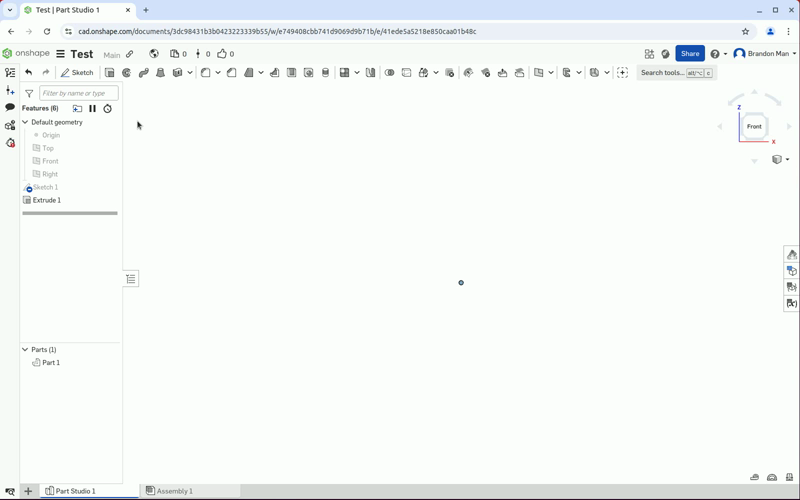
key(shift+h)
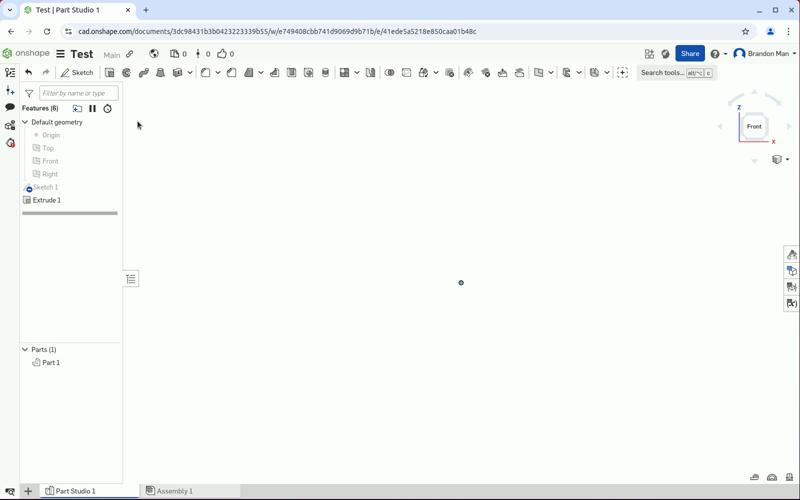
key(shift+h)
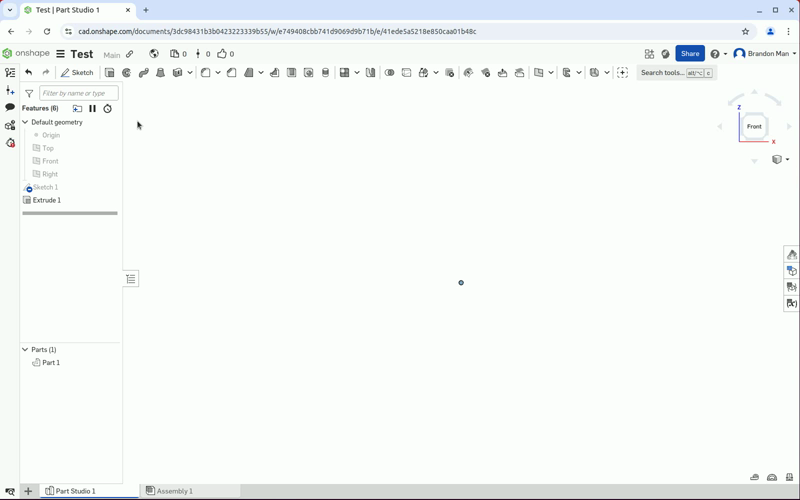
mouse_move(73, 189)
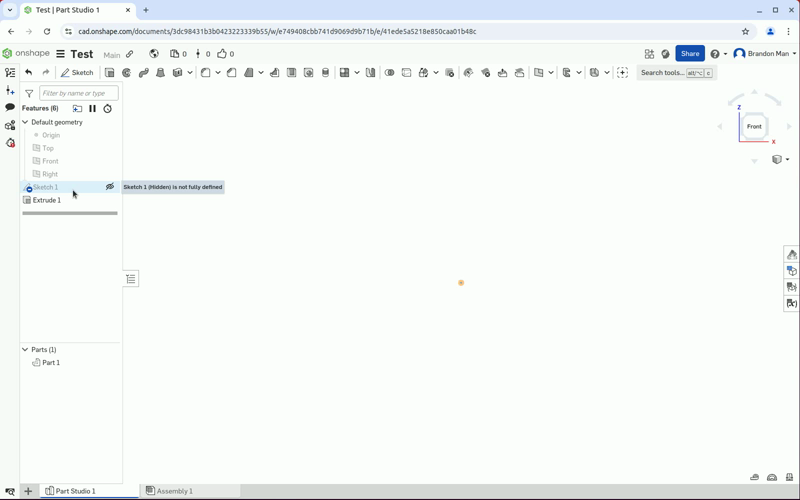
click(73, 189)
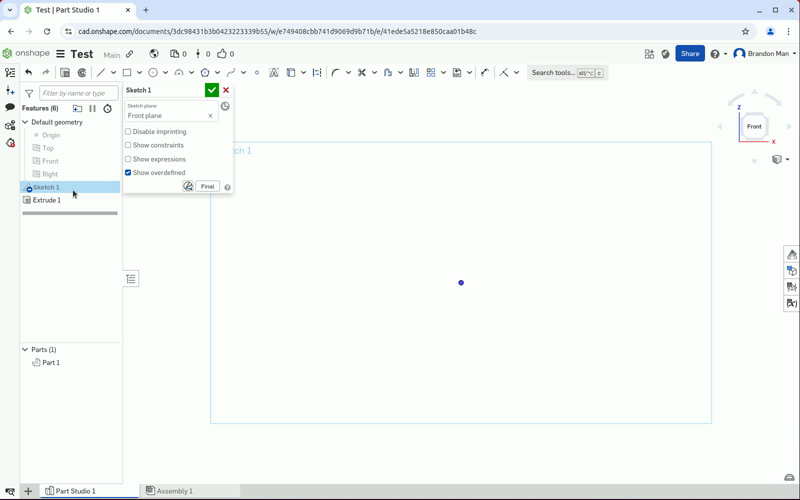
mouse_move(229, 92)
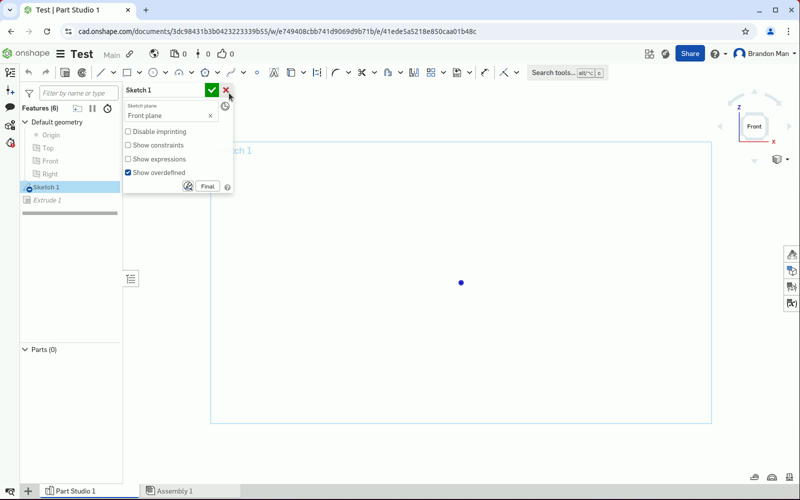
click(229, 92)
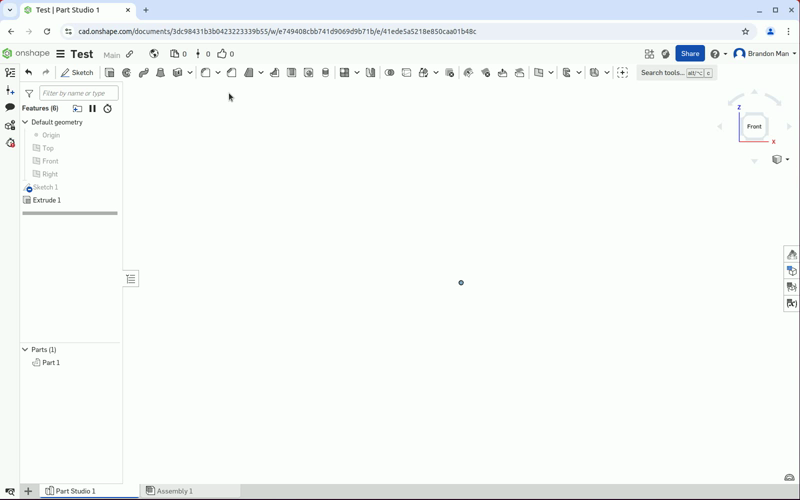
mouse_move(73, 352)
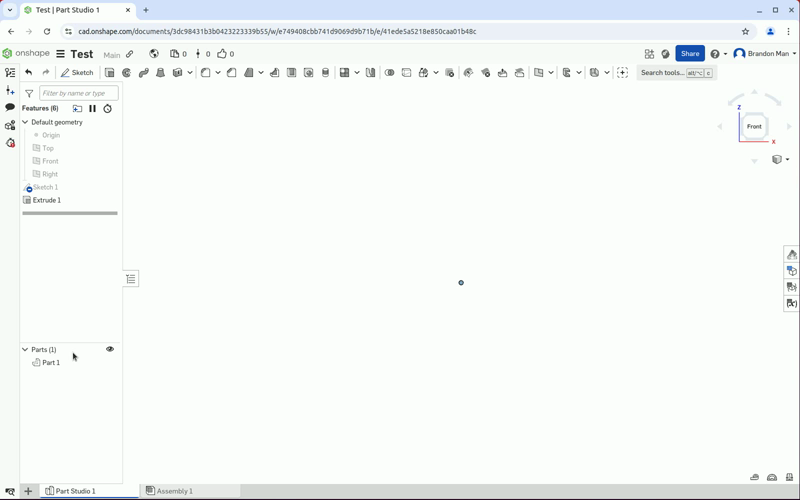
key(y)
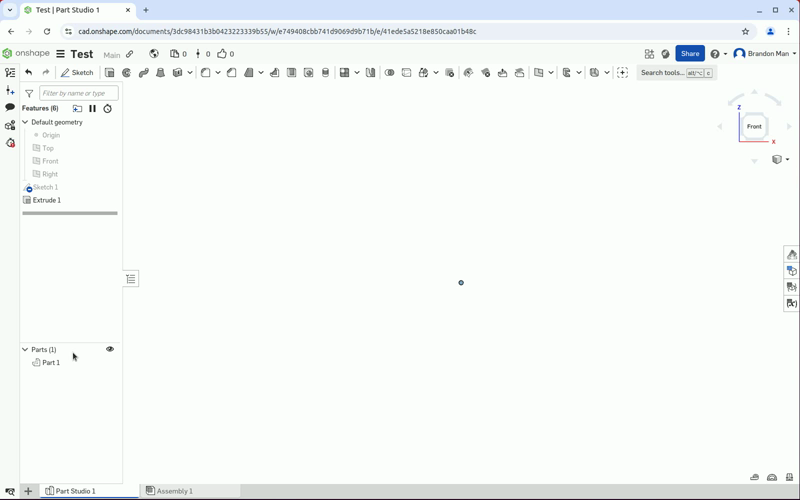
key(shift+p)
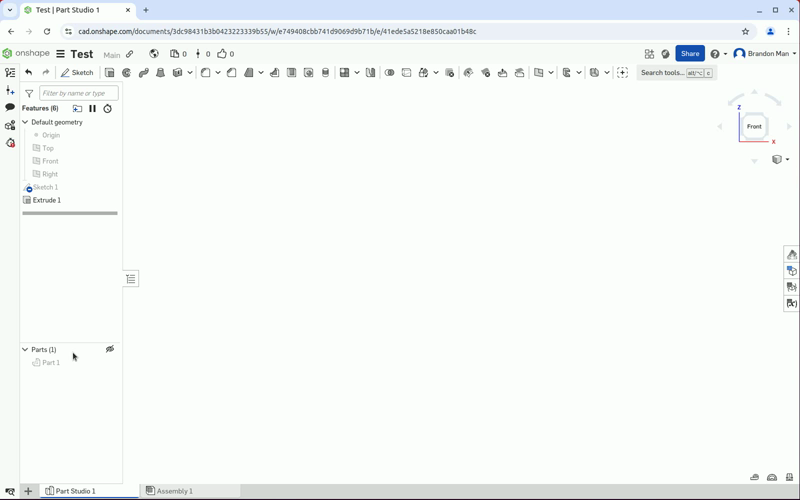
key(space)
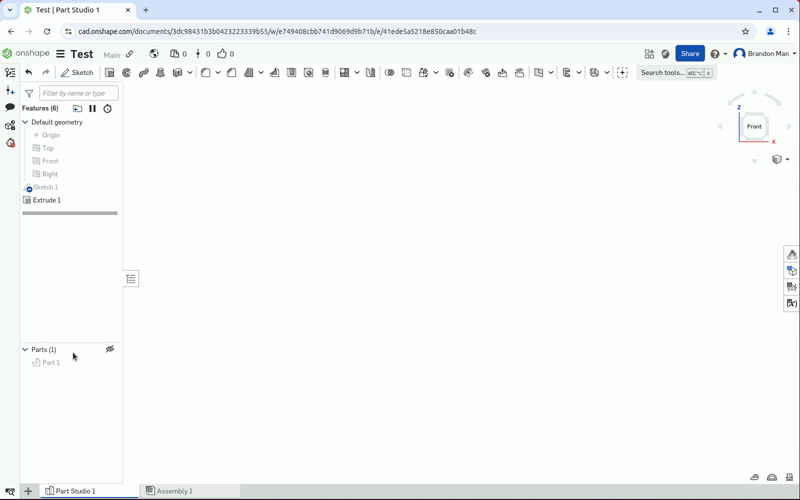
key_down(shift)
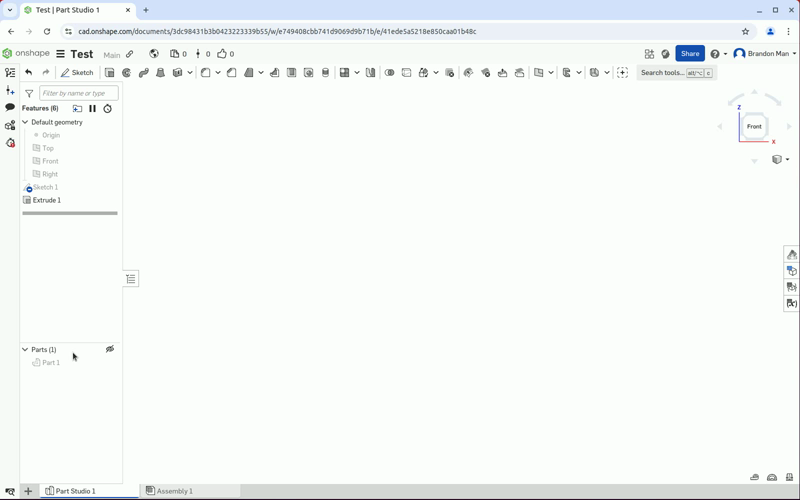
key(down)
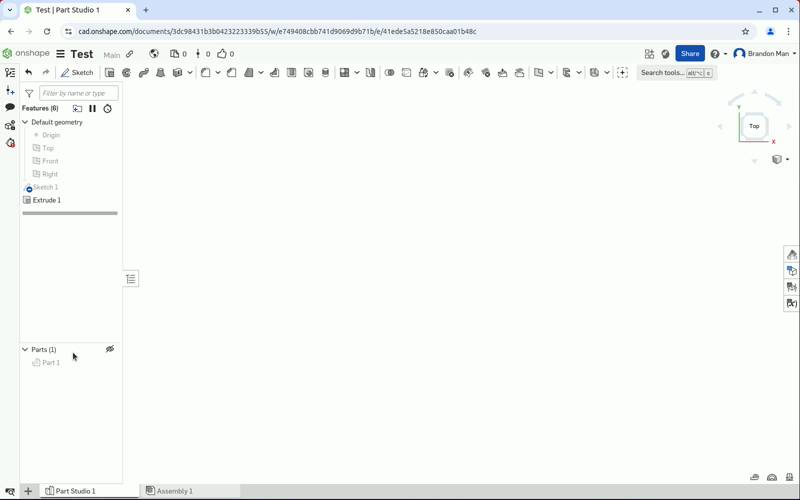
key_up(shift)
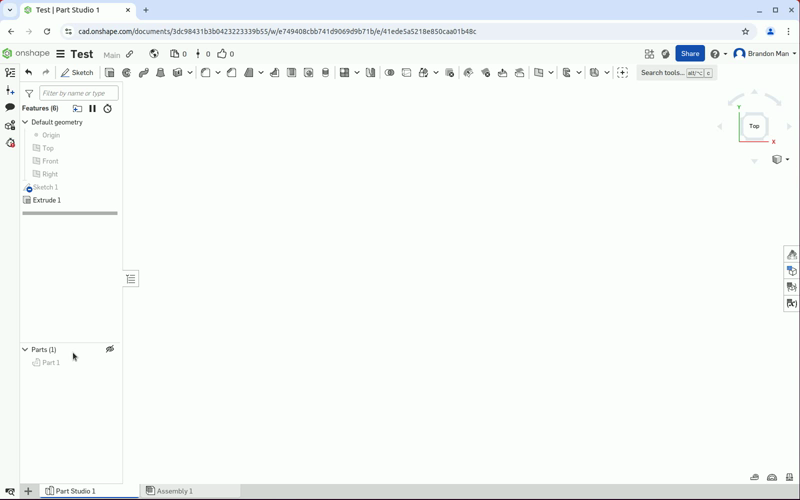
mouse_move(73, 352)
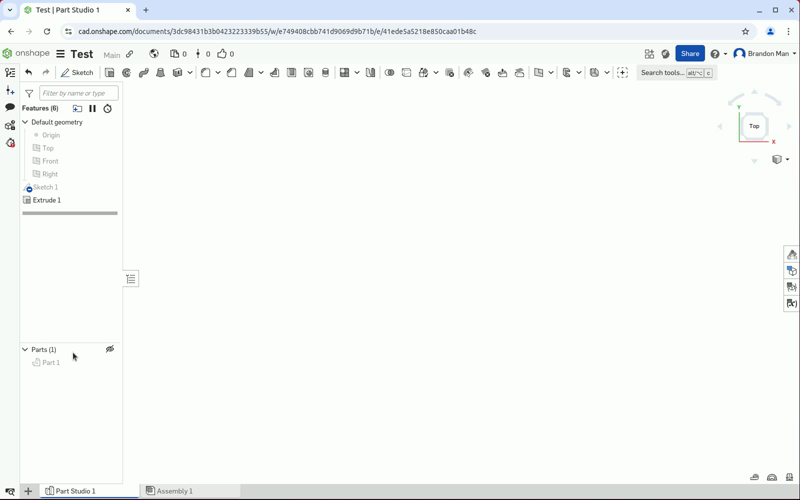
key(shift+y)
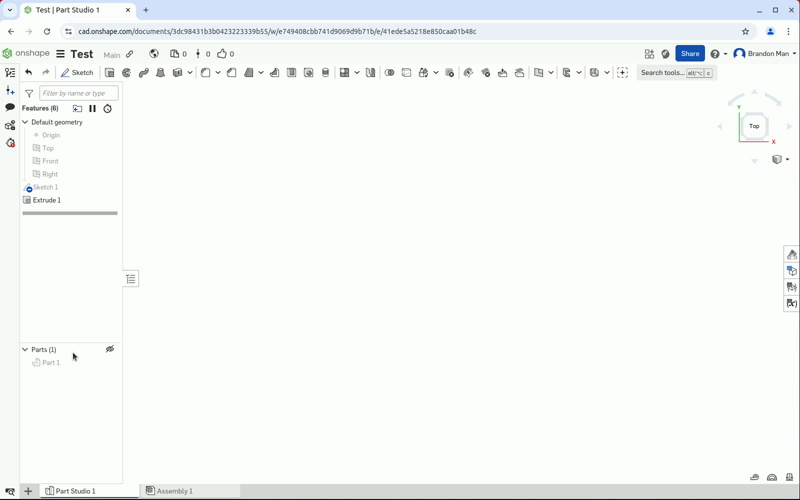
key(shift+s)
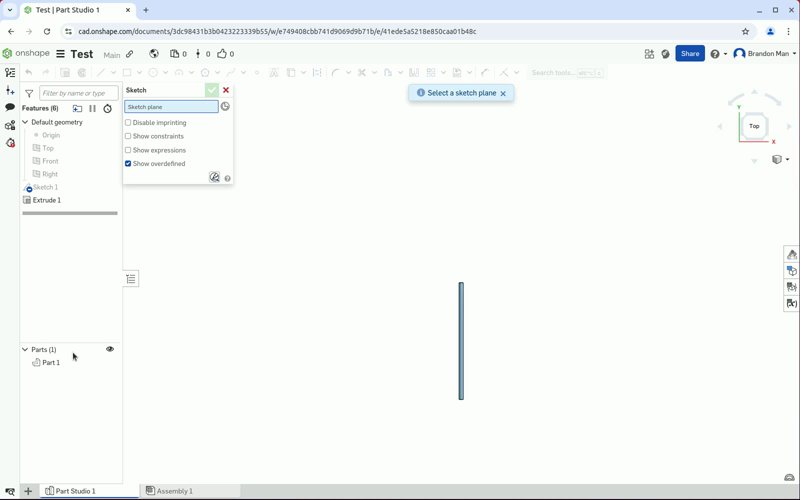
mouse_move(73, 150)
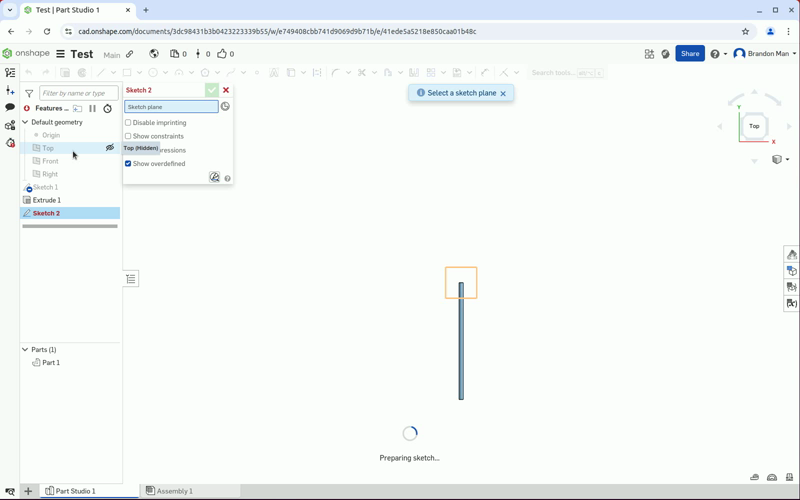
click(73, 150)
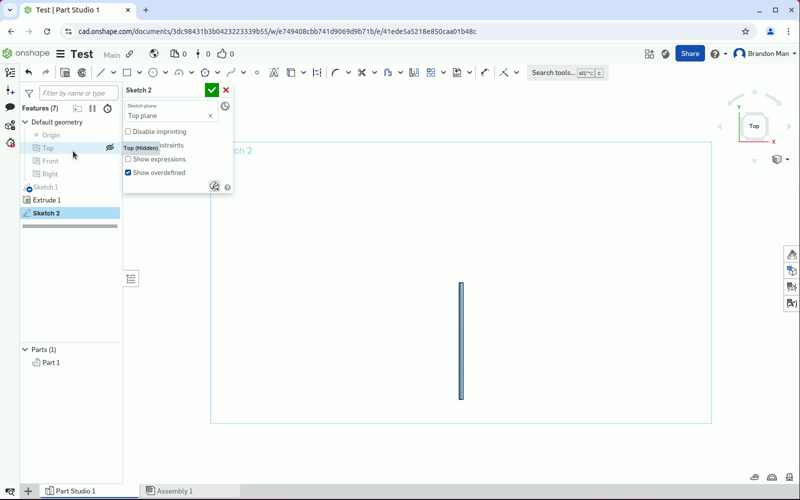
mouse_move(73, 352)
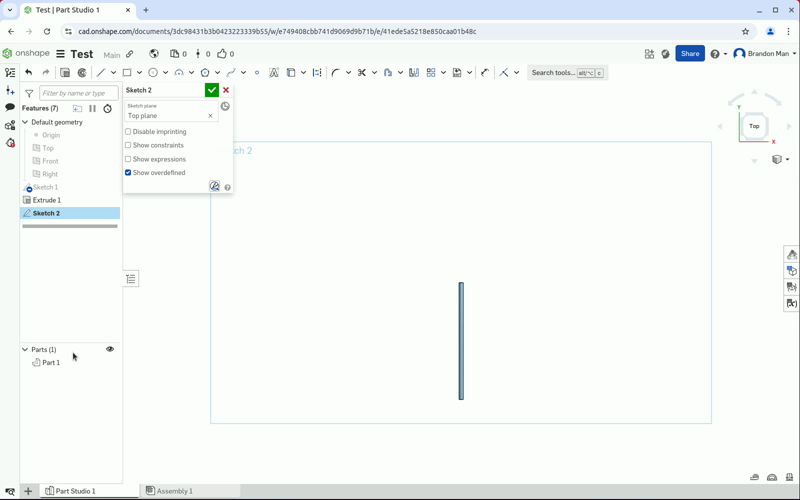
key(y)
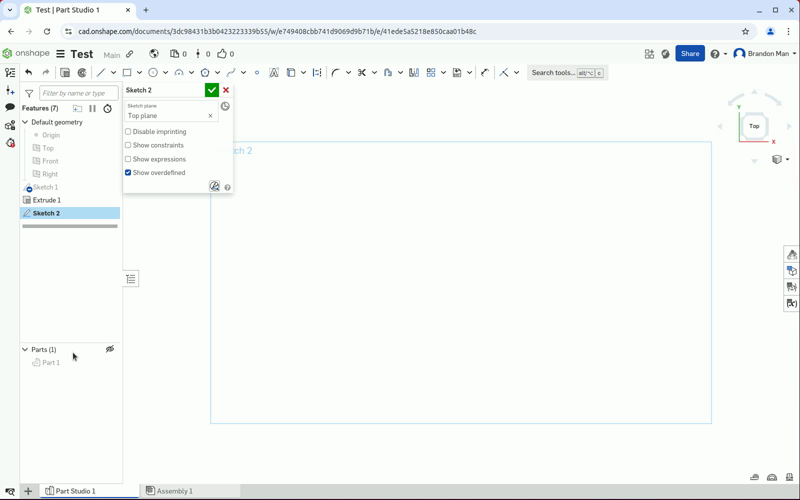
key(c)
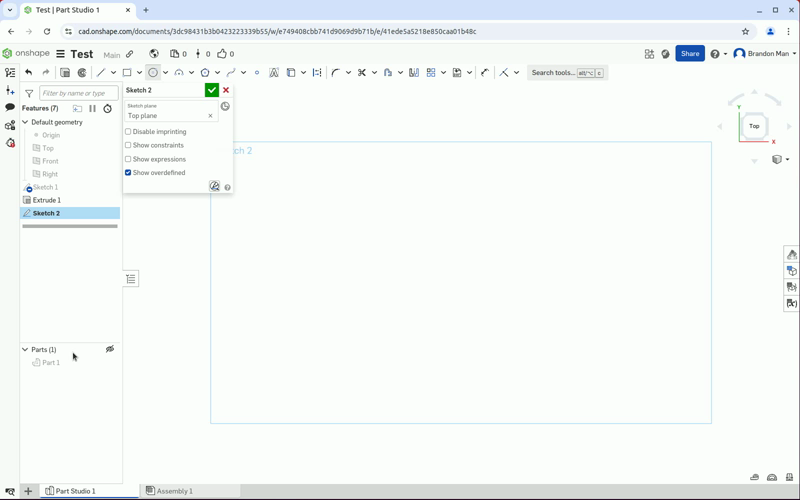
key_down(shift)
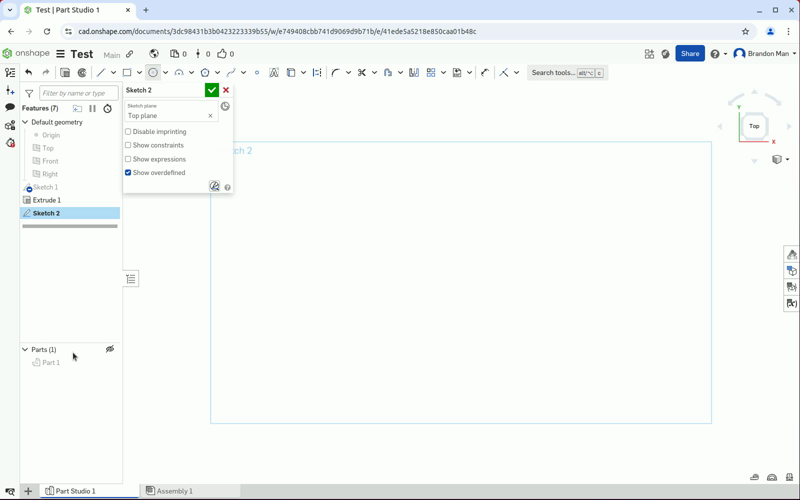
mouse_move(461, 282)
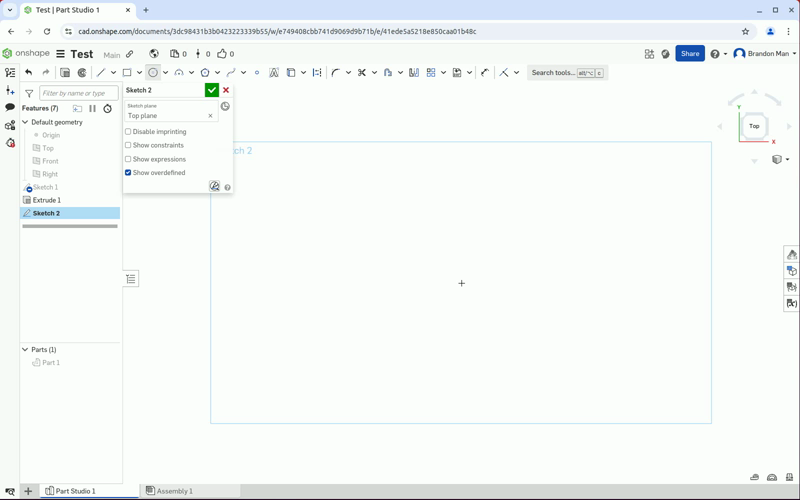
click(461, 282)
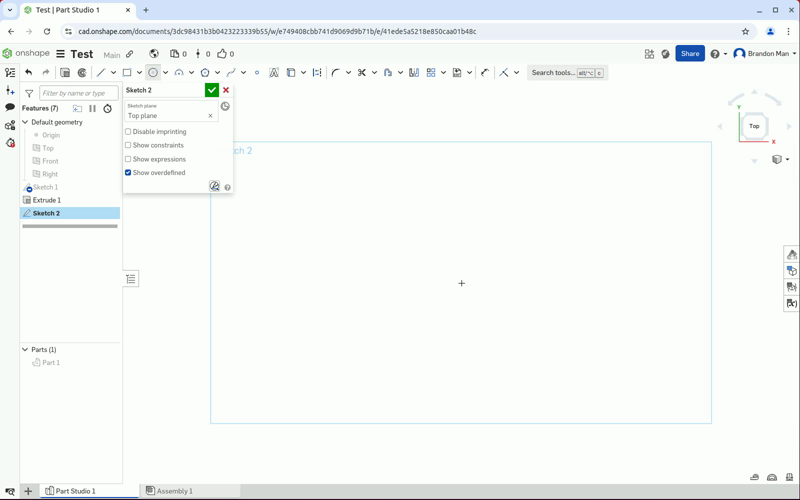
key_up(shift)
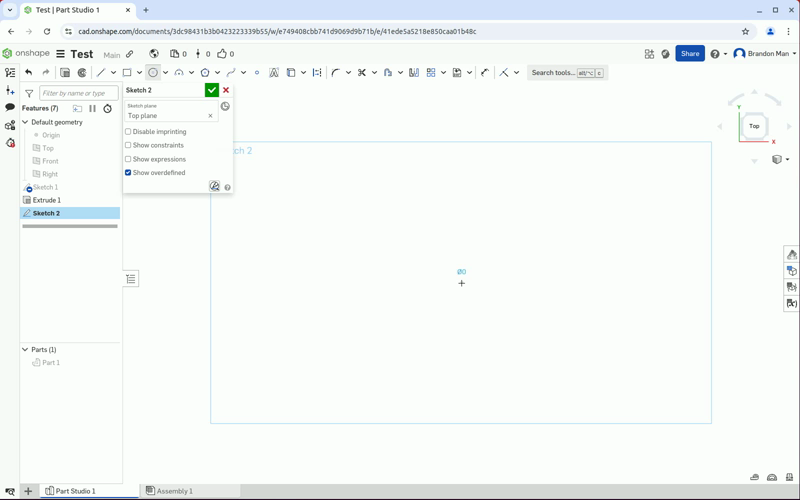
mouse_move(464, 282)
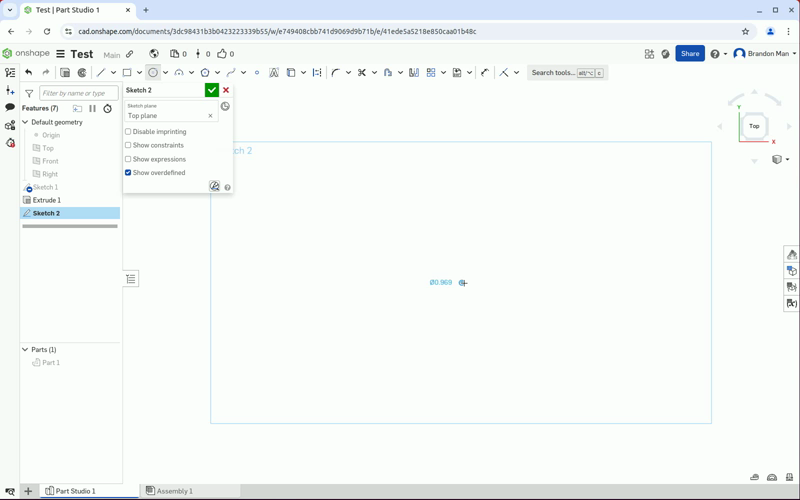
scroll(6)
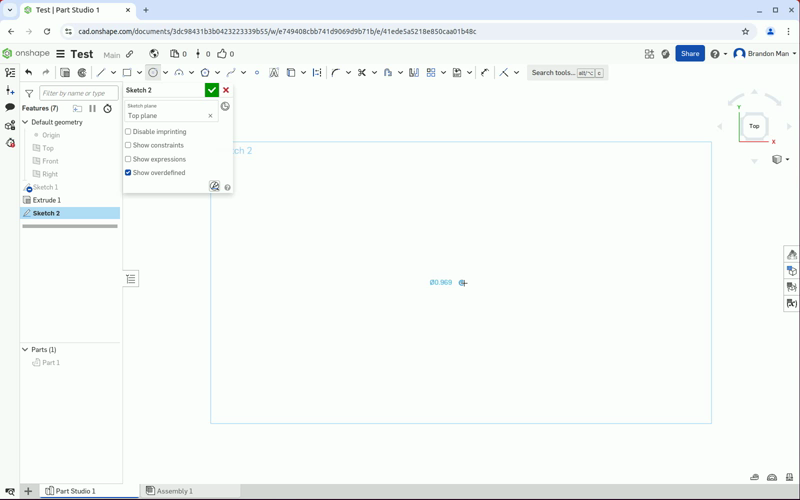
scroll(6)
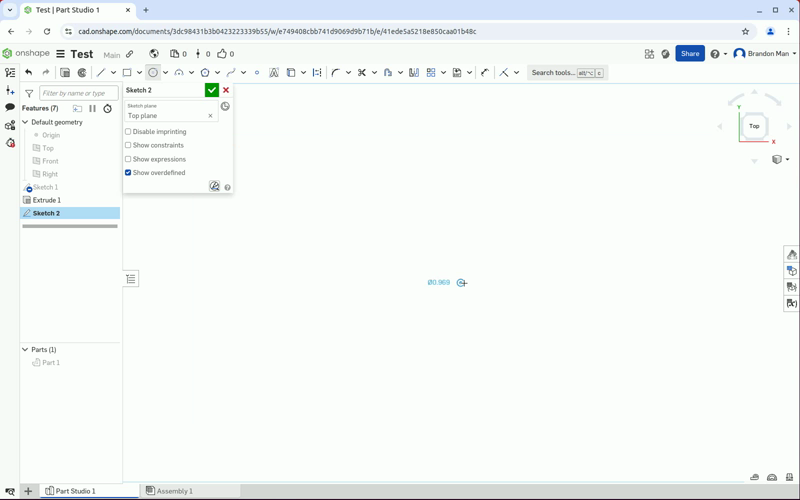
scroll(6)
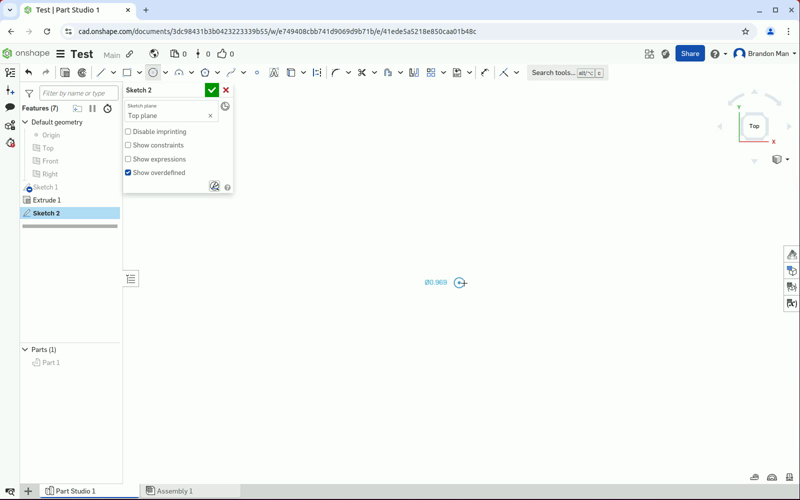
scroll(6)
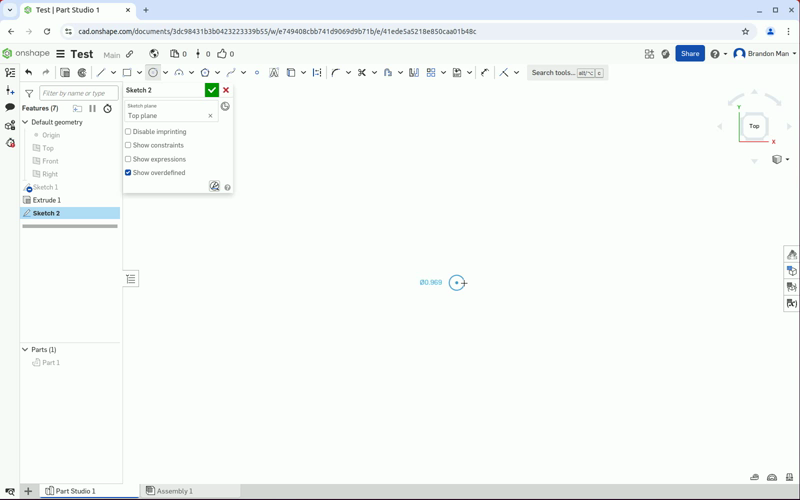
scroll(6)
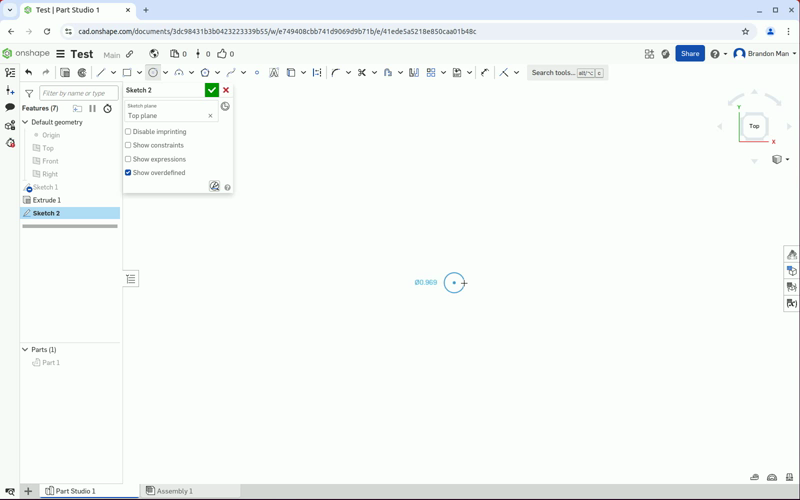
scroll(6)
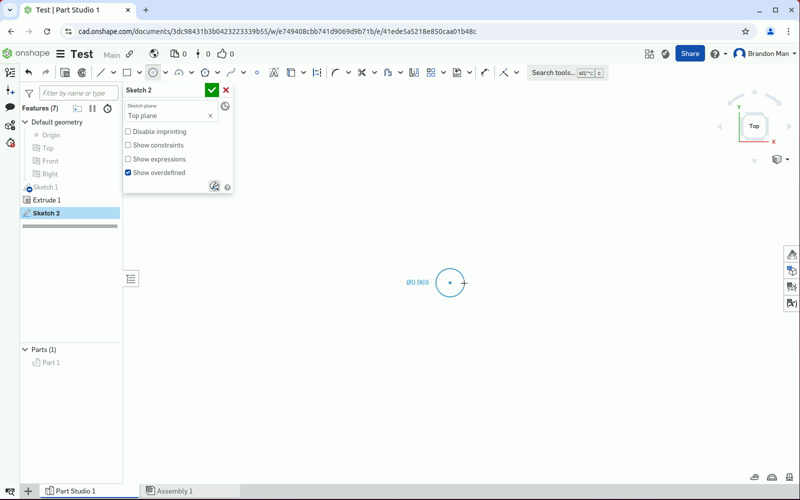
scroll(6)
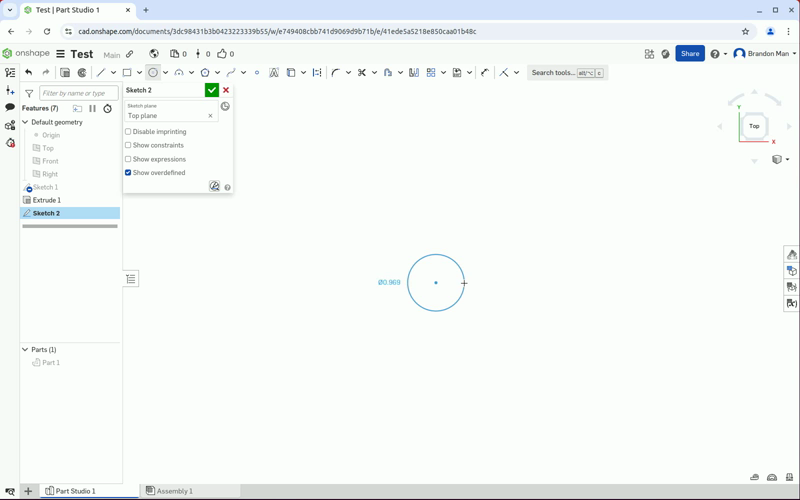
click(464, 282)
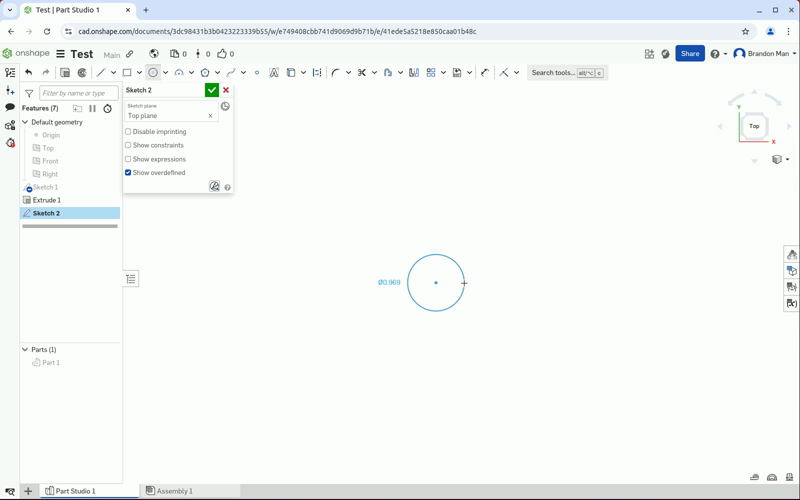
scroll(-6)
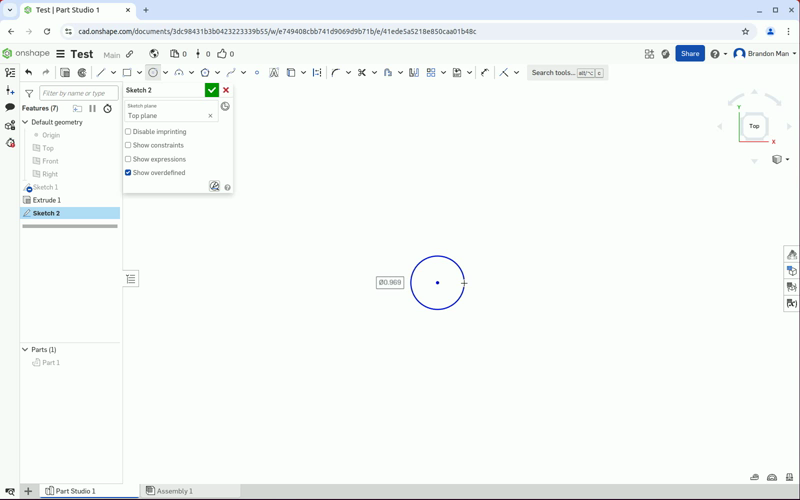
scroll(-6)
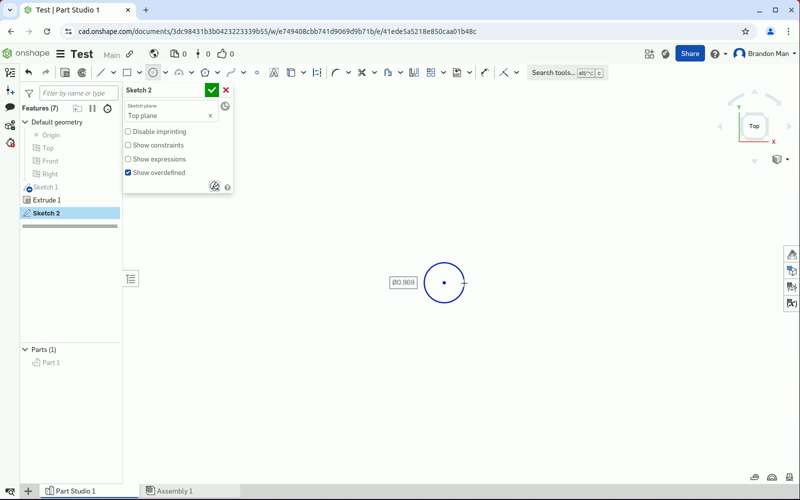
scroll(-6)
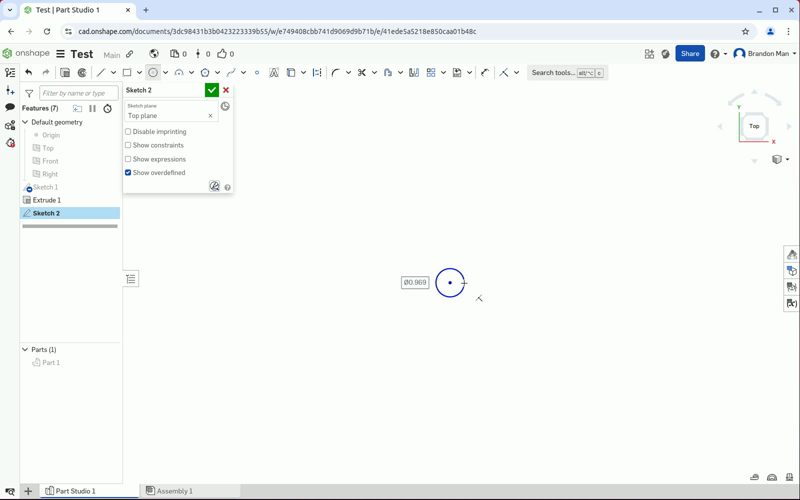
scroll(-6)
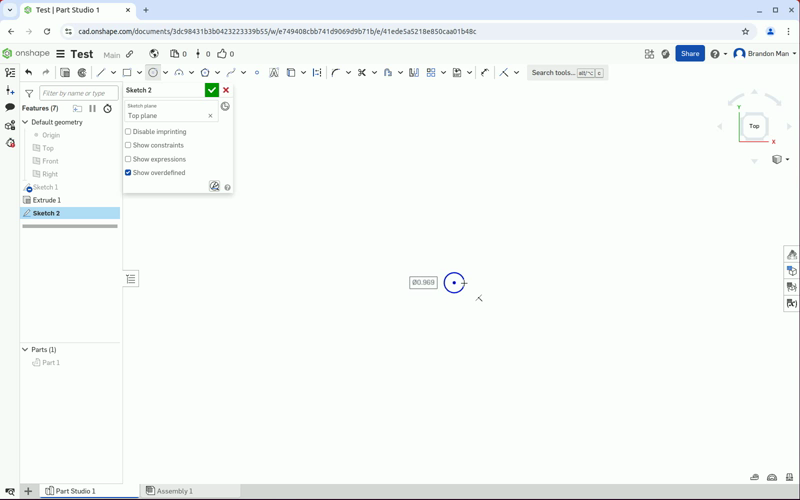
scroll(-6)
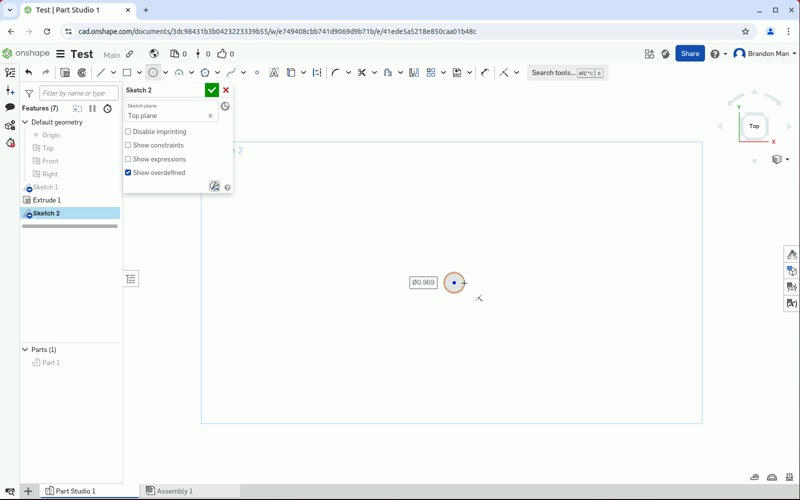
scroll(-6)
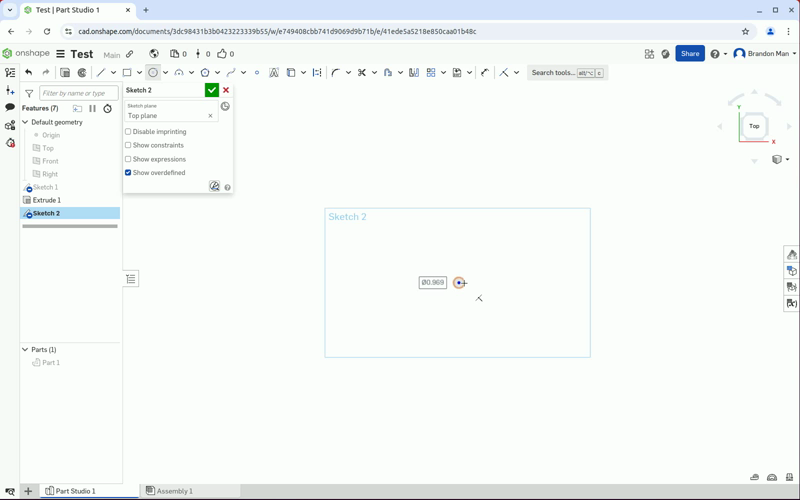
scroll(-6)
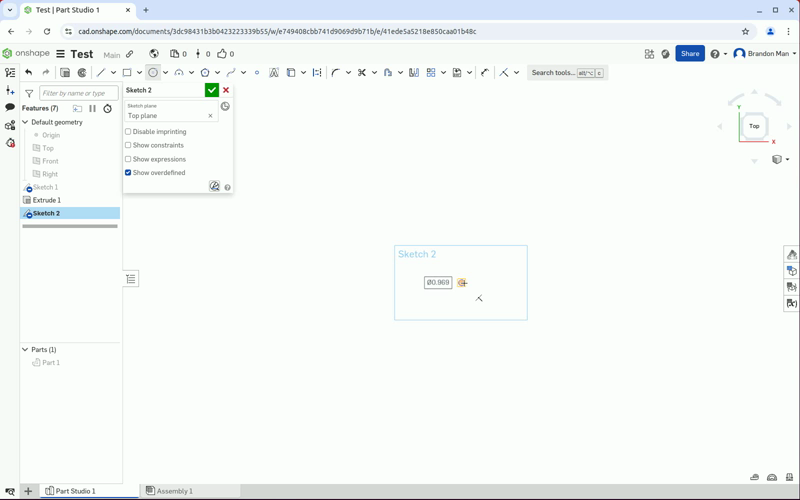
key(esc)
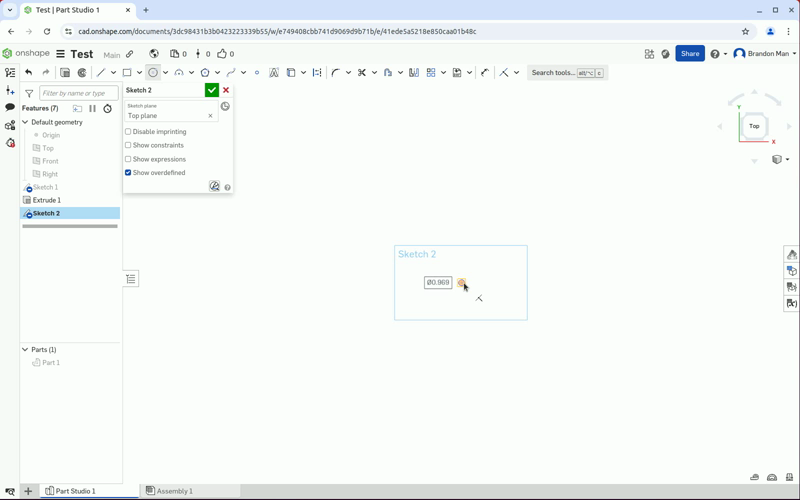
key(c)
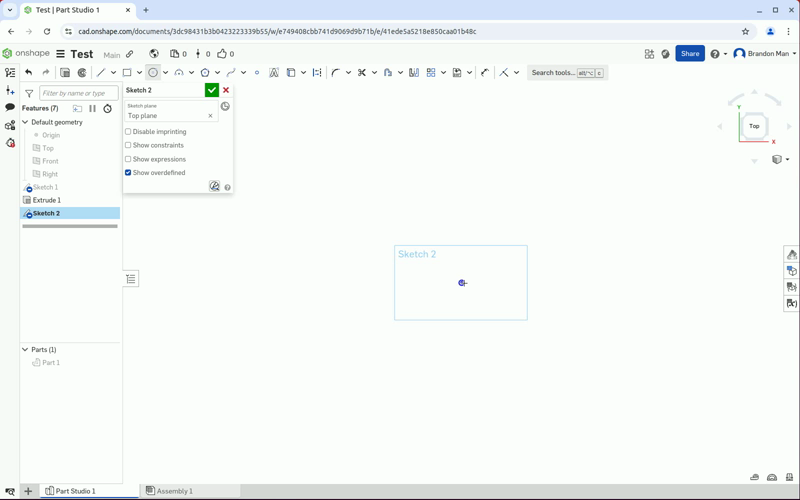
key_down(shift)
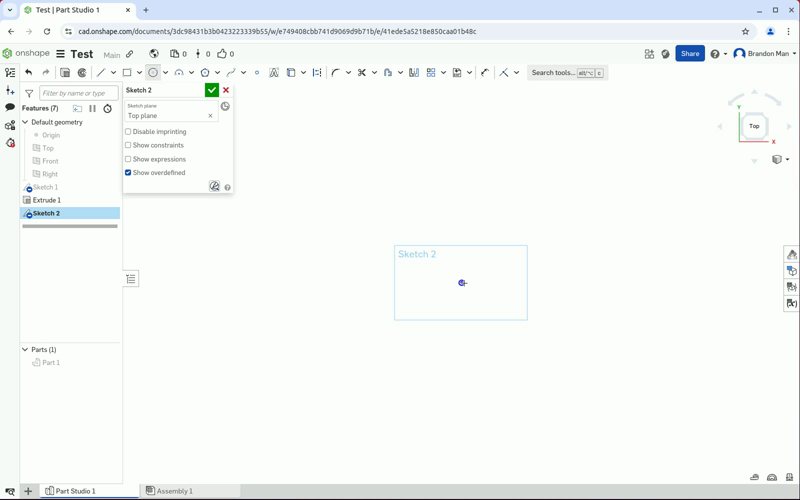
mouse_move(461, 282)
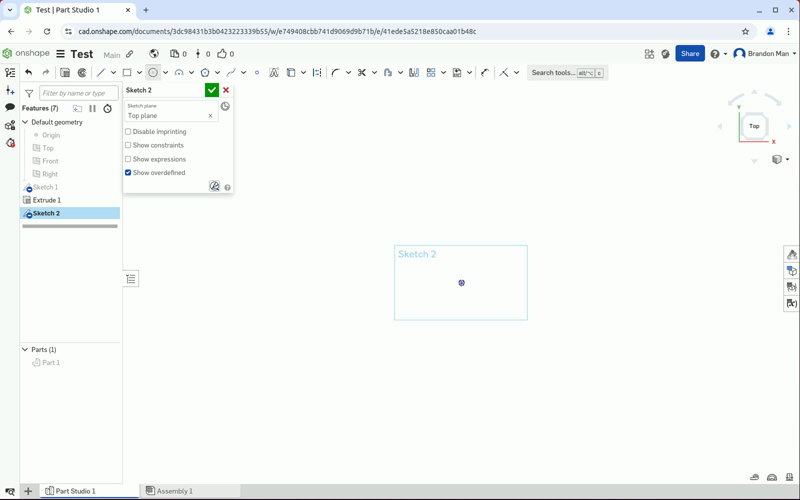
scroll(6)
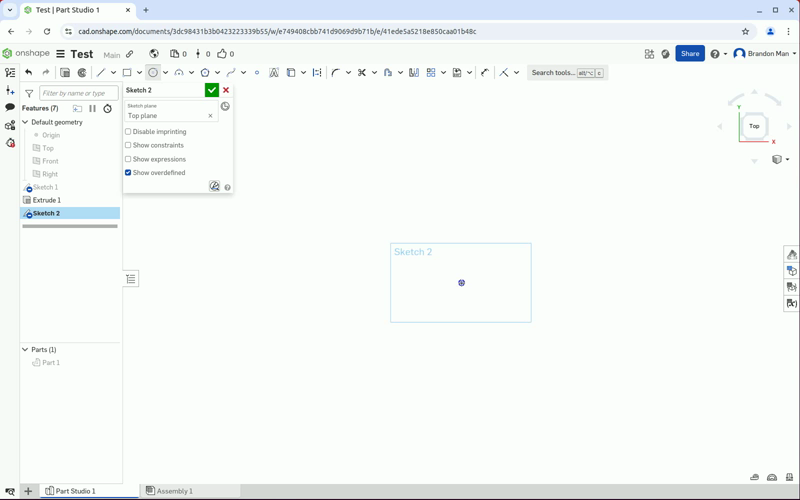
scroll(6)
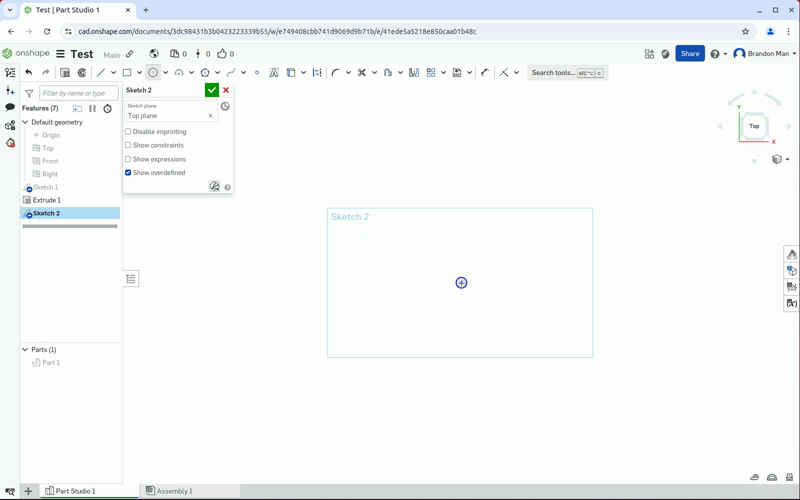
scroll(6)
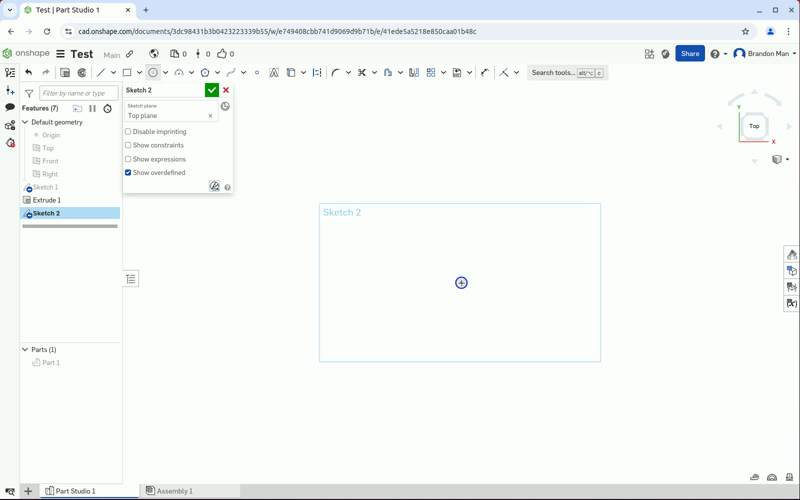
scroll(6)
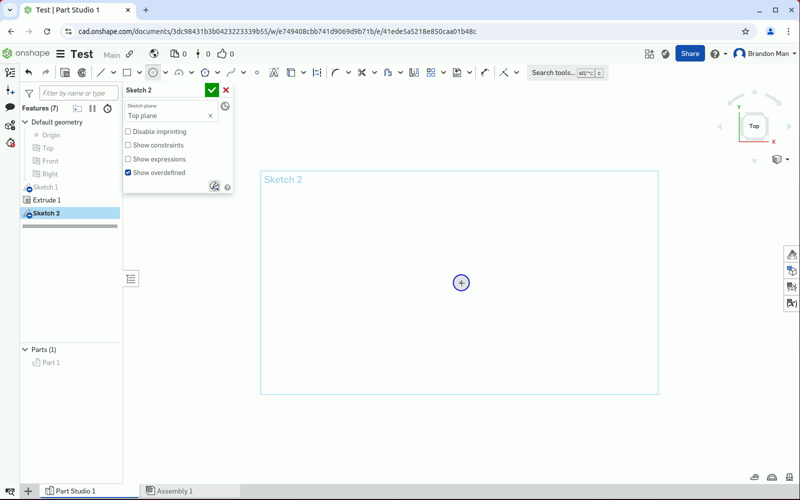
scroll(6)
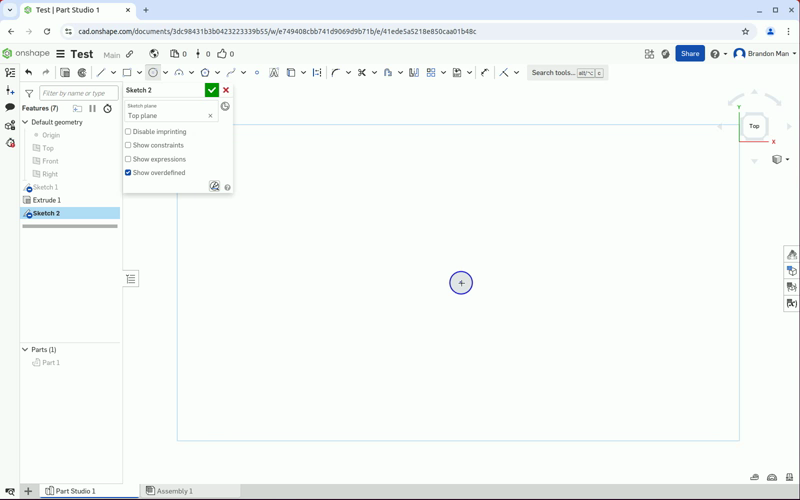
scroll(6)
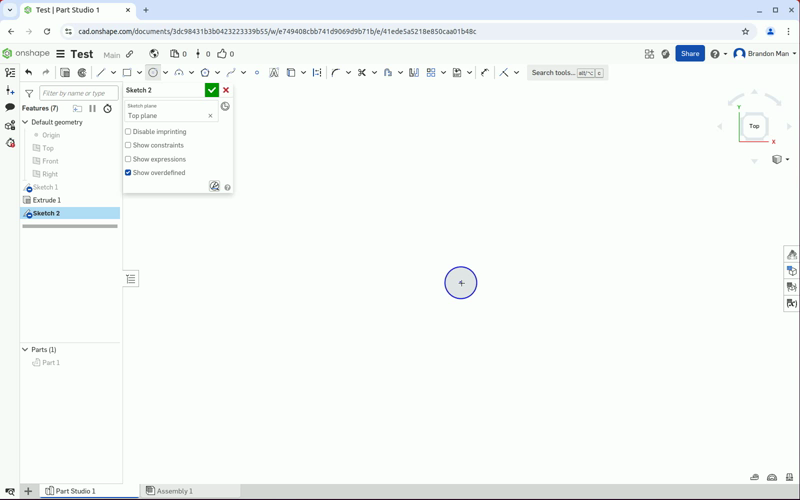
scroll(6)
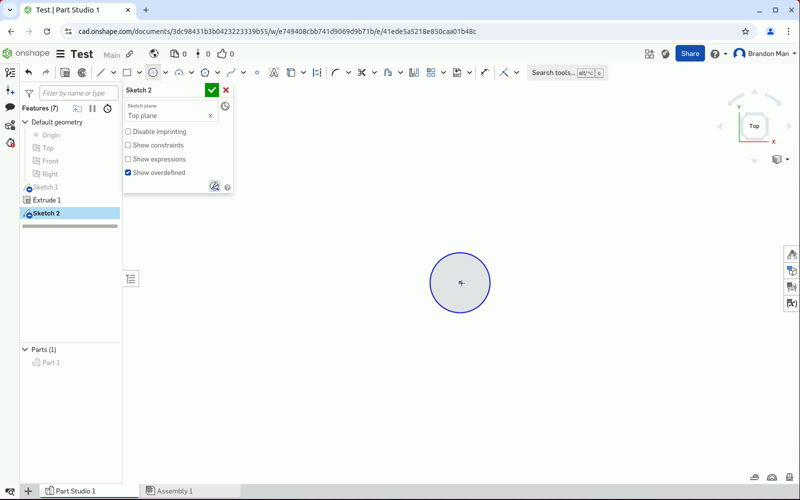
click(461, 282)
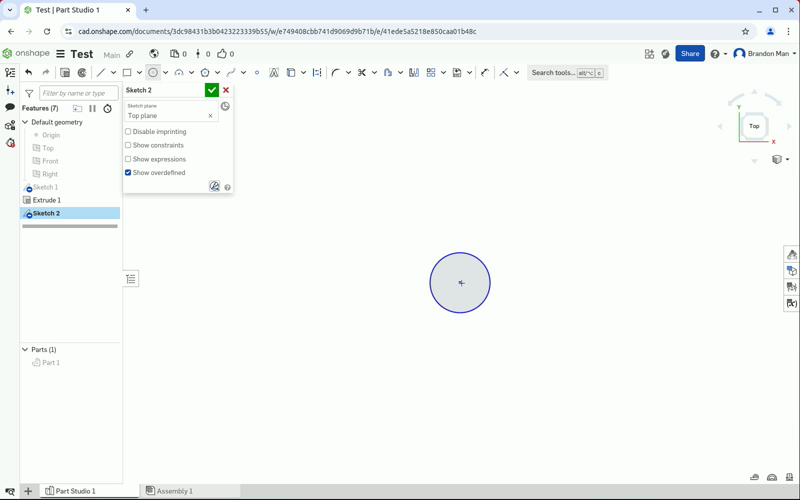
scroll(-6)
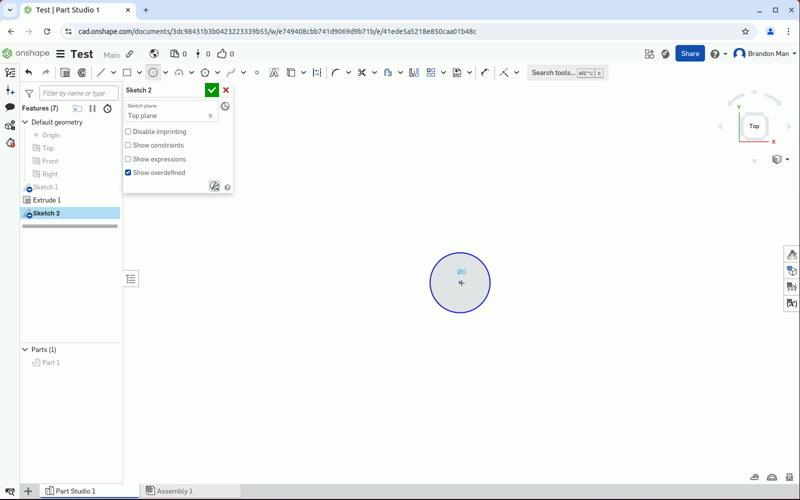
scroll(-6)
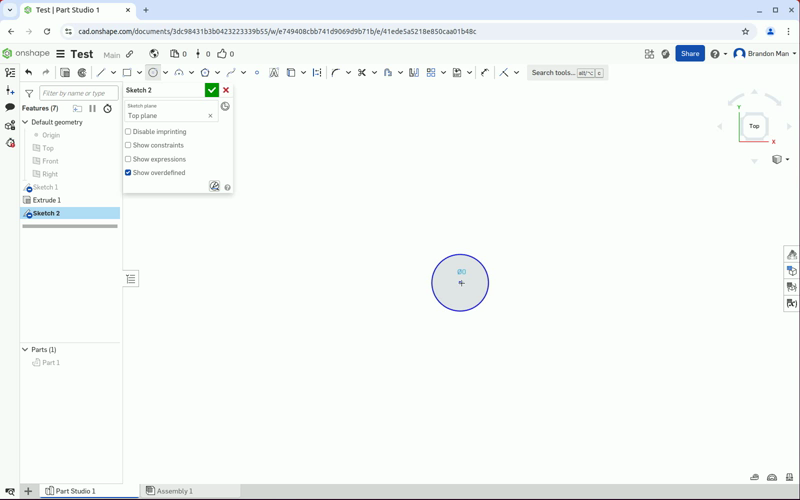
scroll(-6)
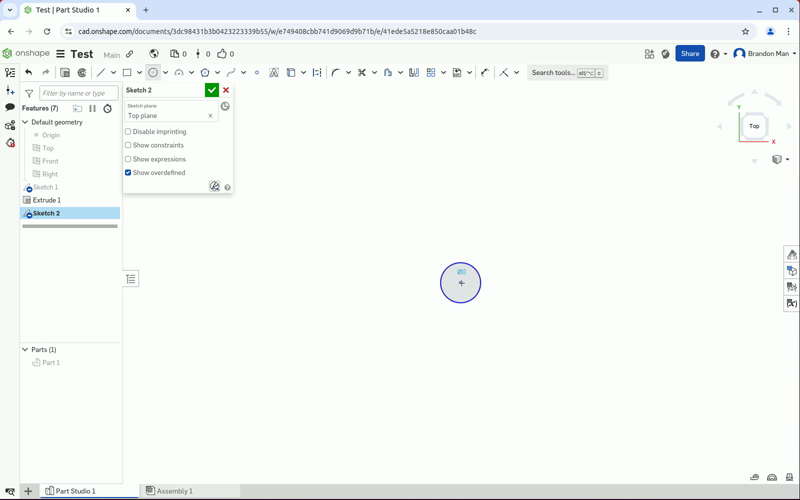
scroll(-6)
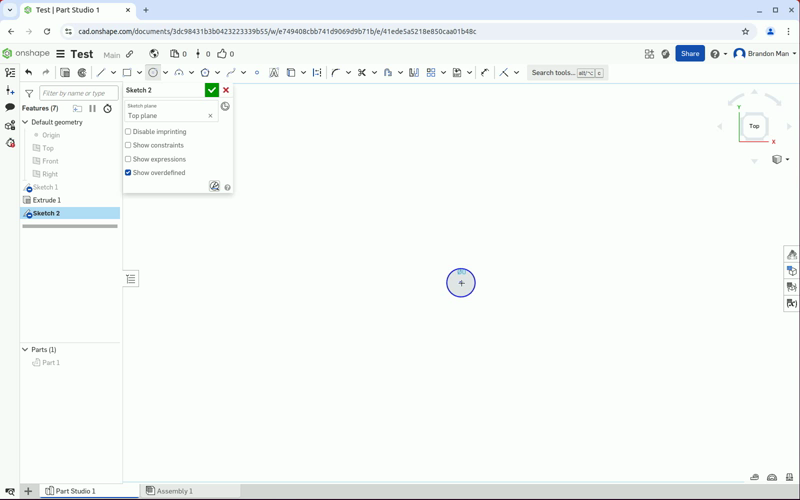
scroll(-6)
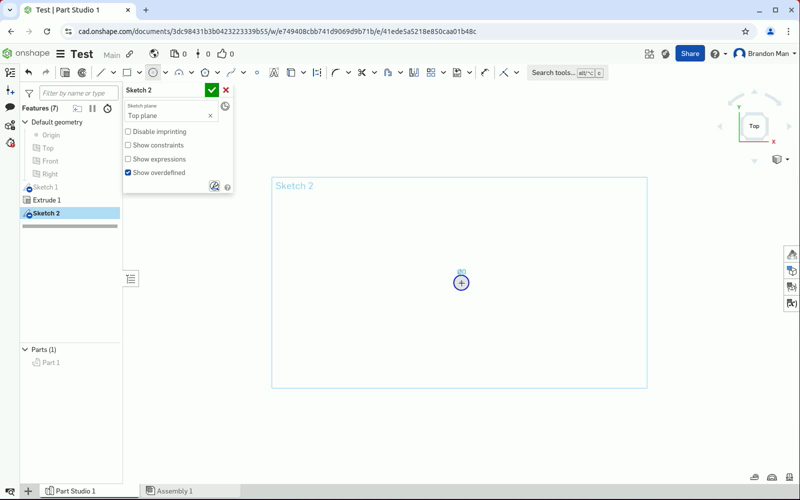
scroll(-6)
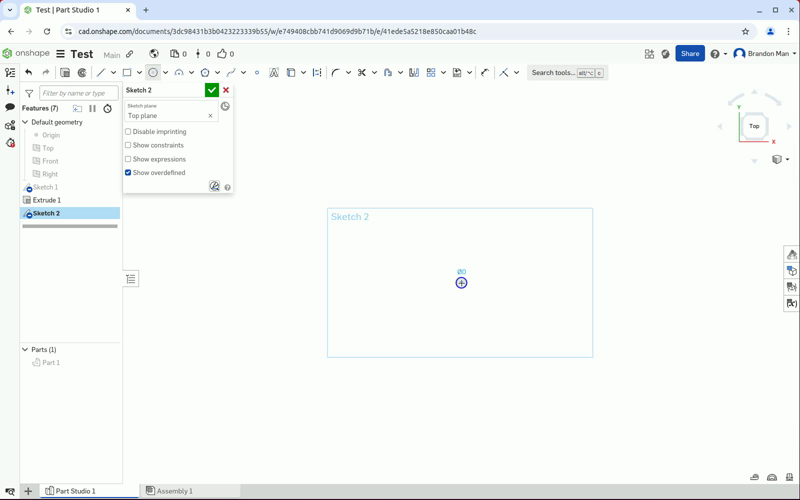
scroll(-6)
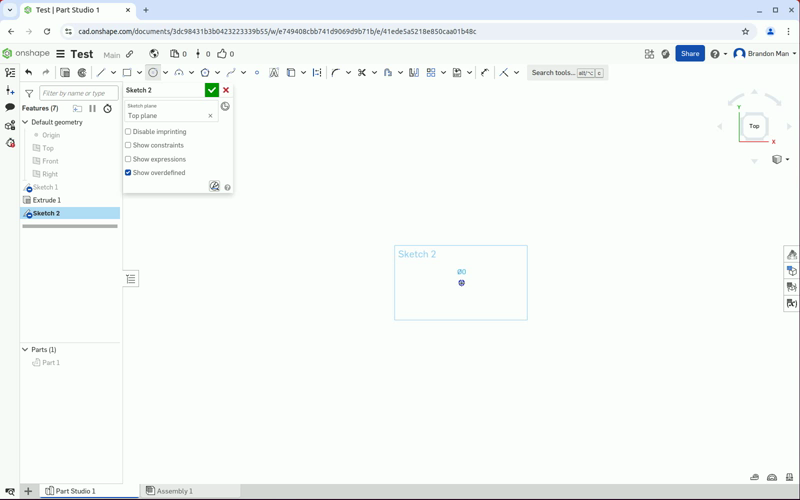
key_up(shift)
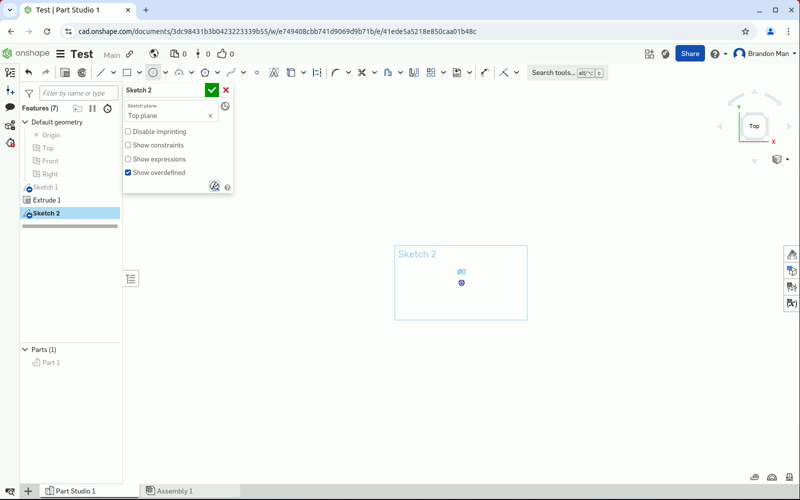
mouse_move(463, 282)
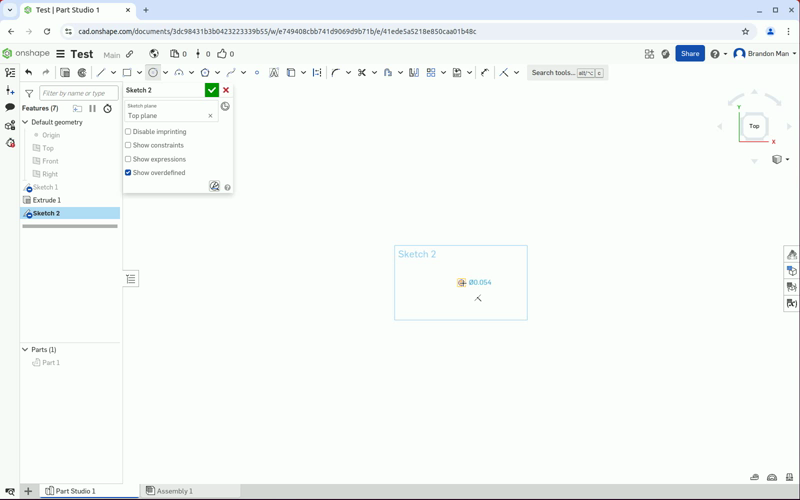
scroll(6)
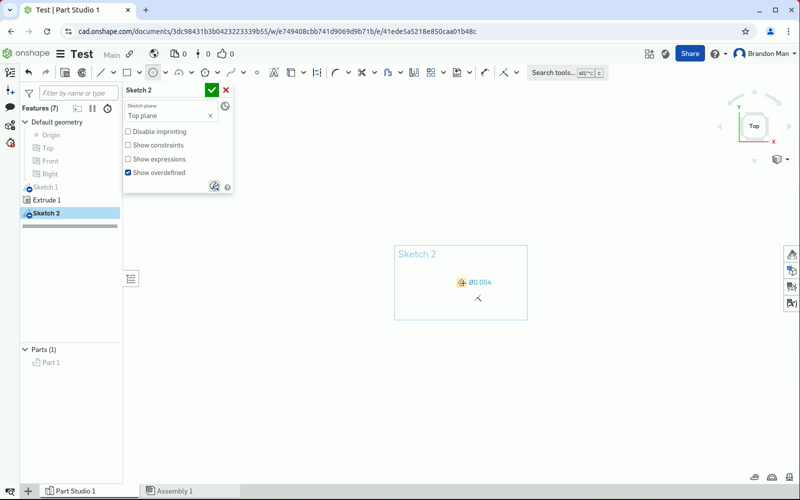
scroll(6)
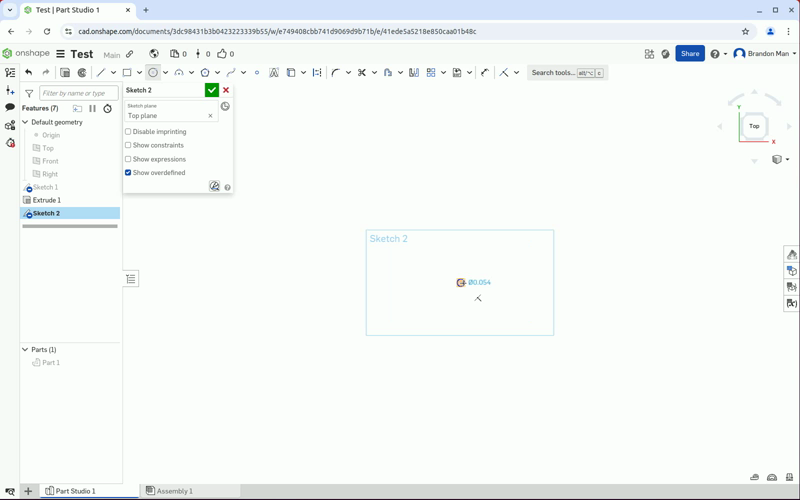
scroll(6)
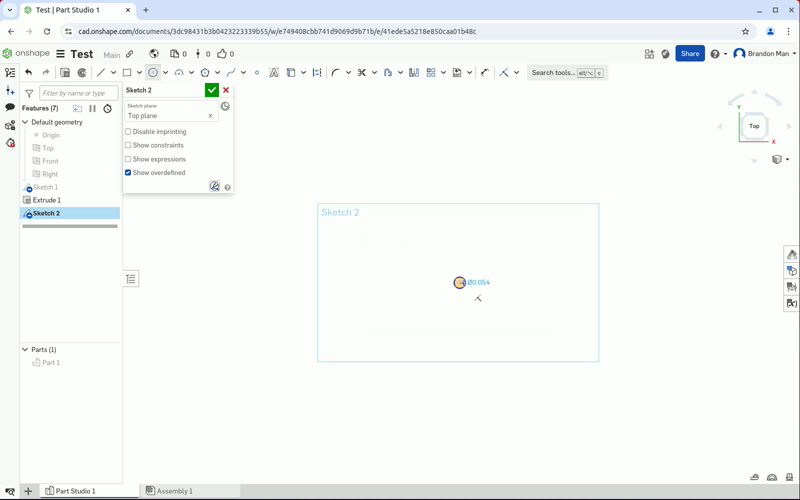
scroll(6)
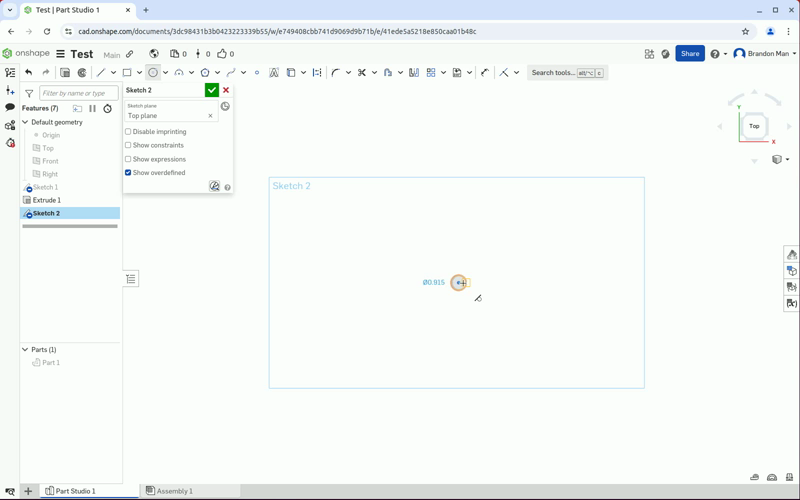
scroll(6)
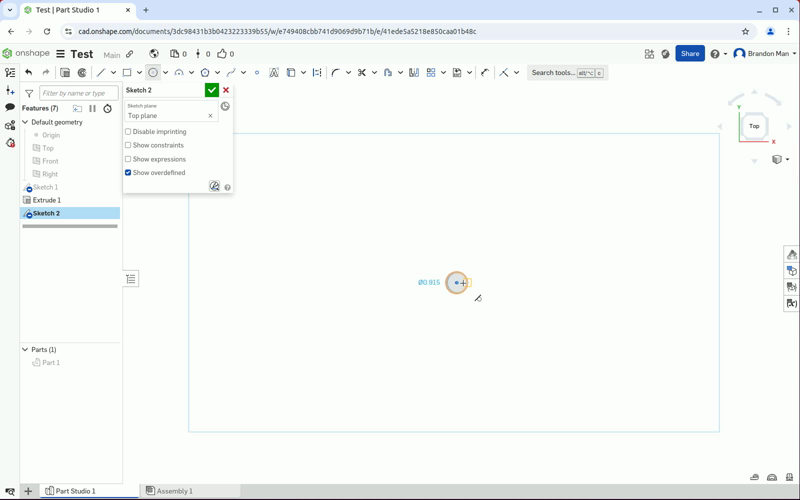
scroll(6)
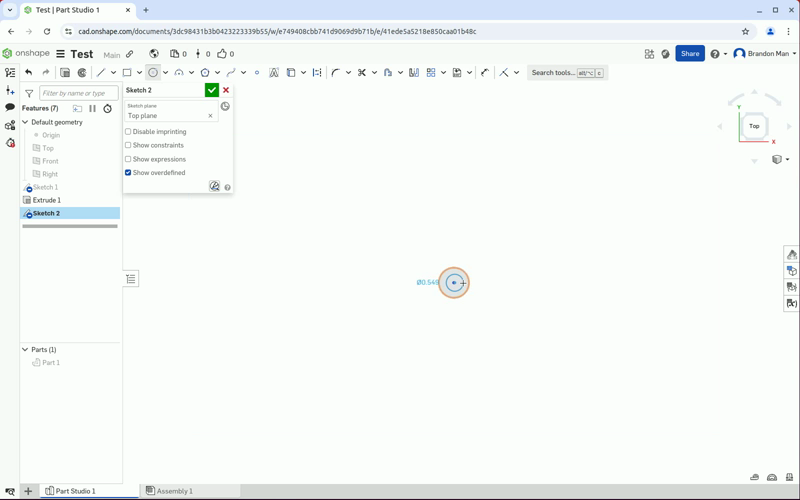
scroll(6)
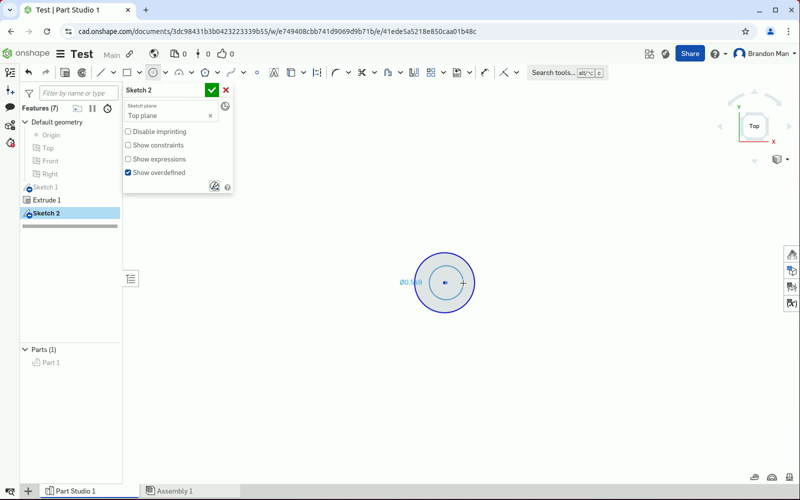
click(463, 282)
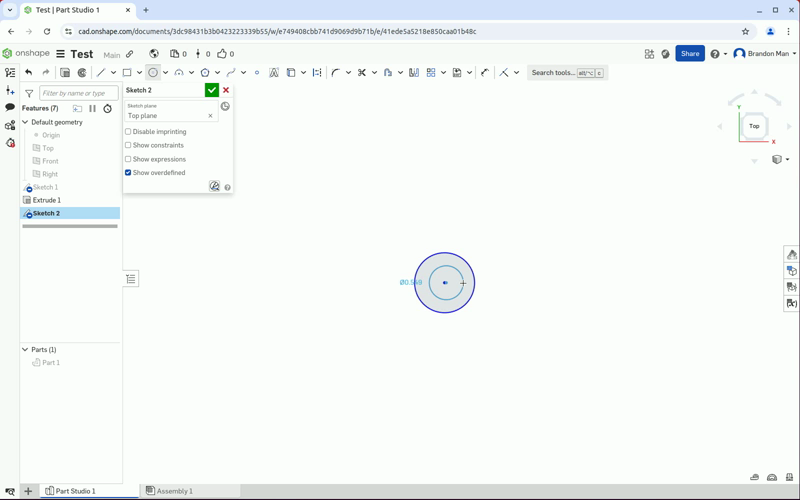
scroll(-6)
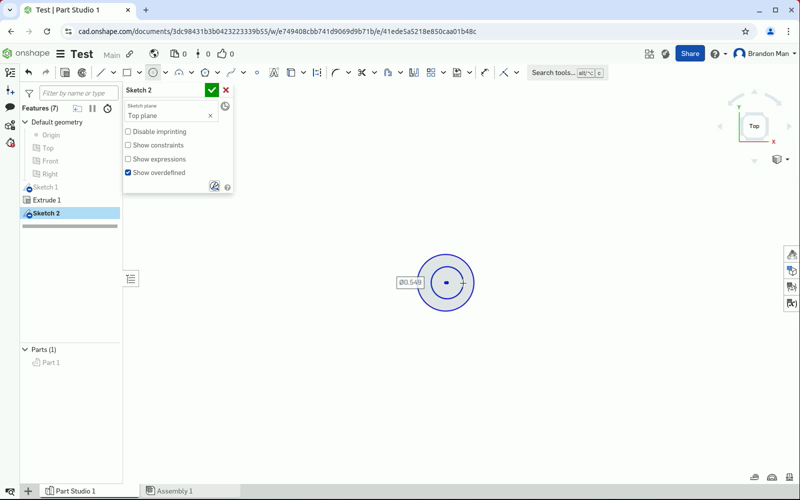
scroll(-6)
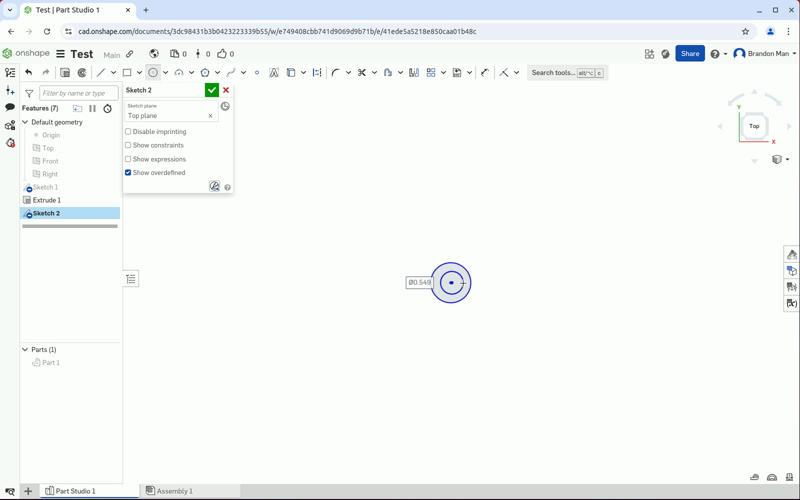
scroll(-6)
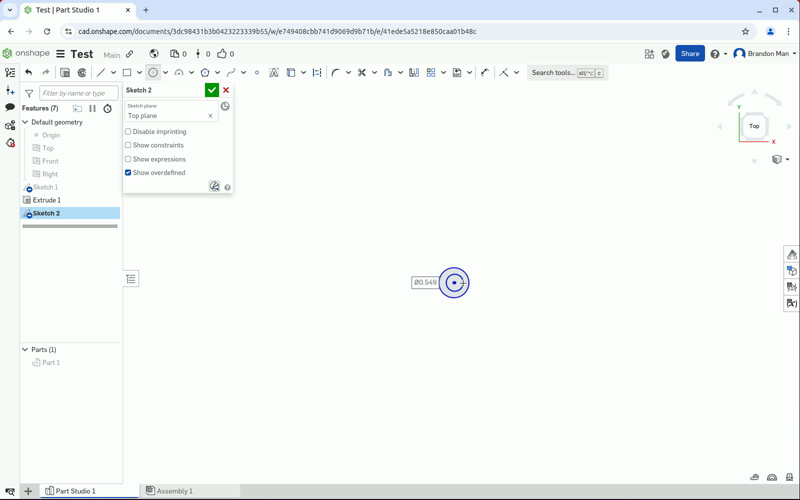
scroll(-6)
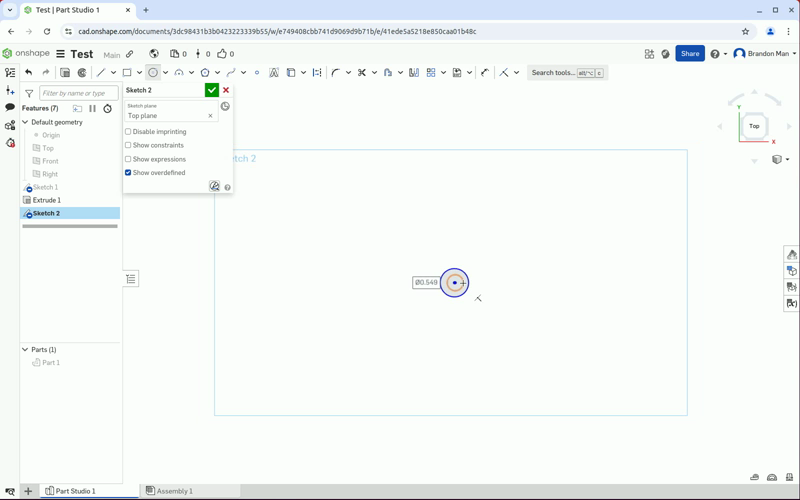
scroll(-6)
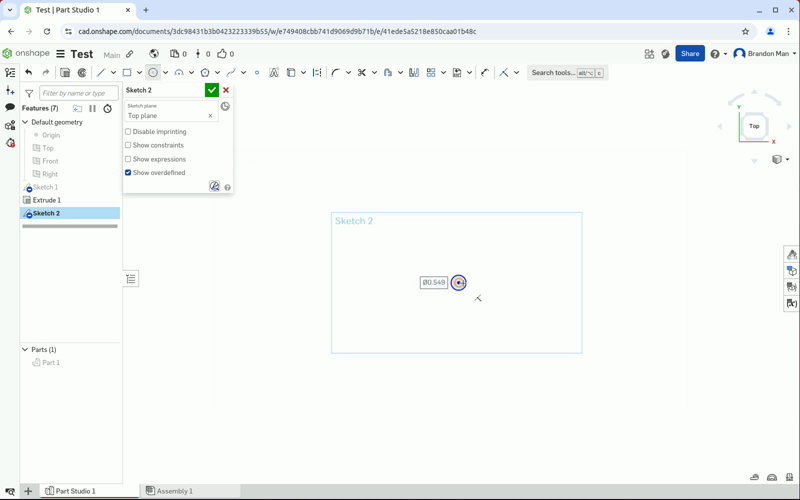
scroll(-6)
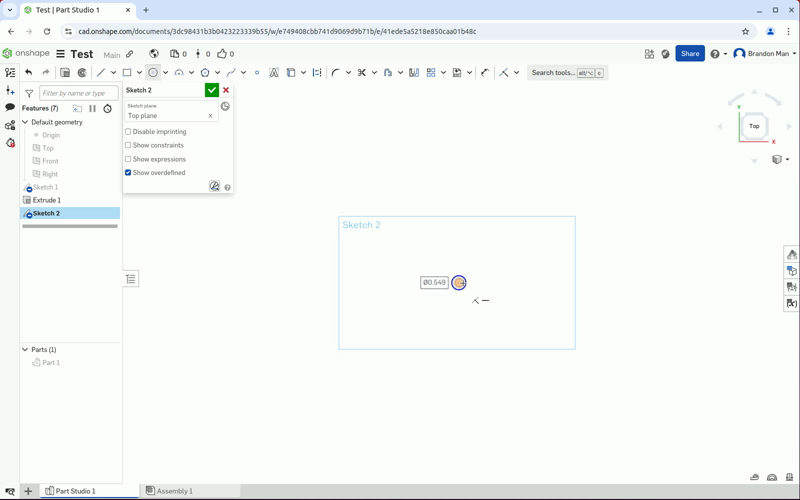
scroll(-6)
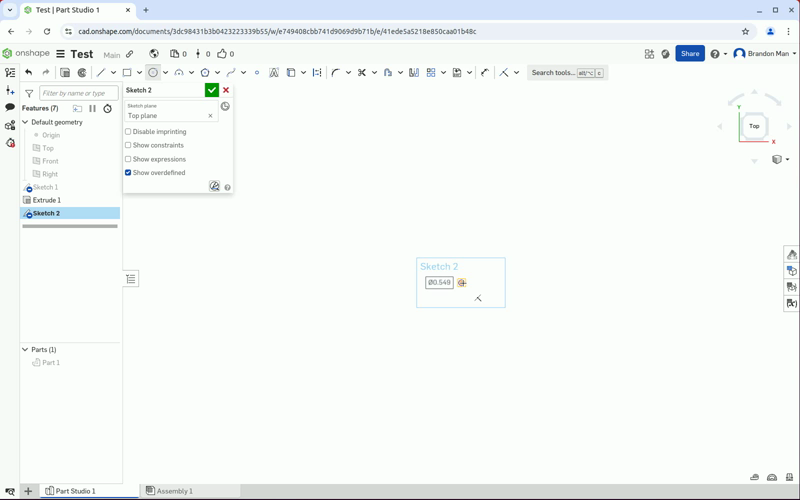
key(esc)
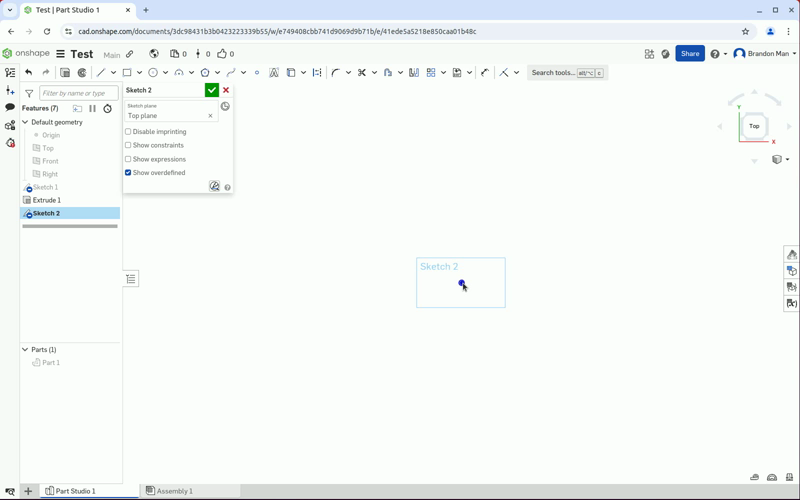
mouse_move(460, 283)
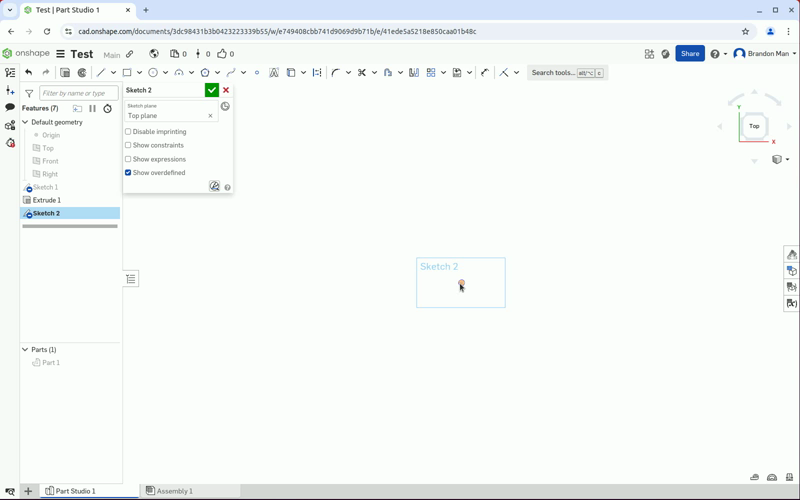
scroll(6)
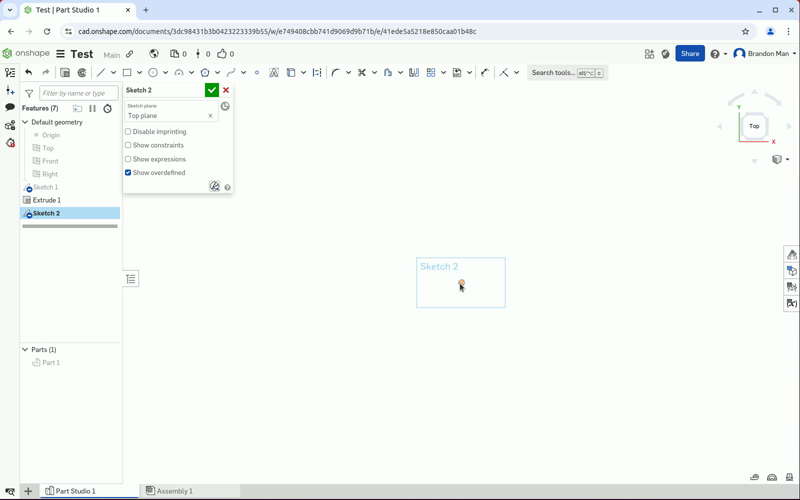
scroll(6)
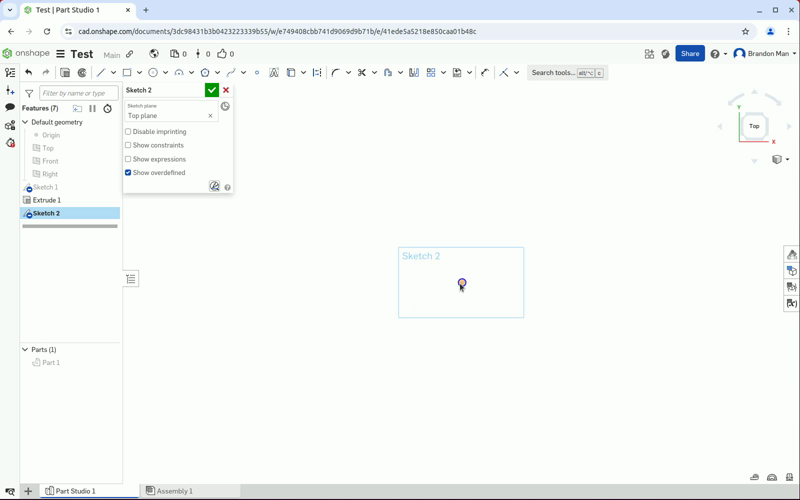
scroll(6)
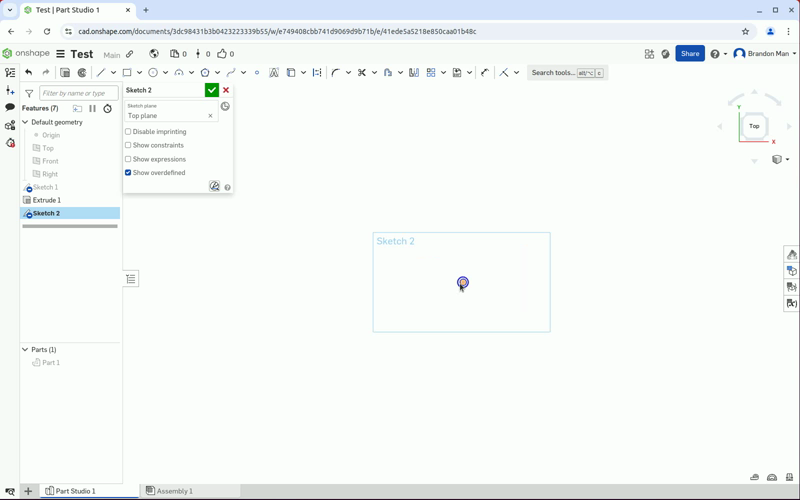
scroll(6)
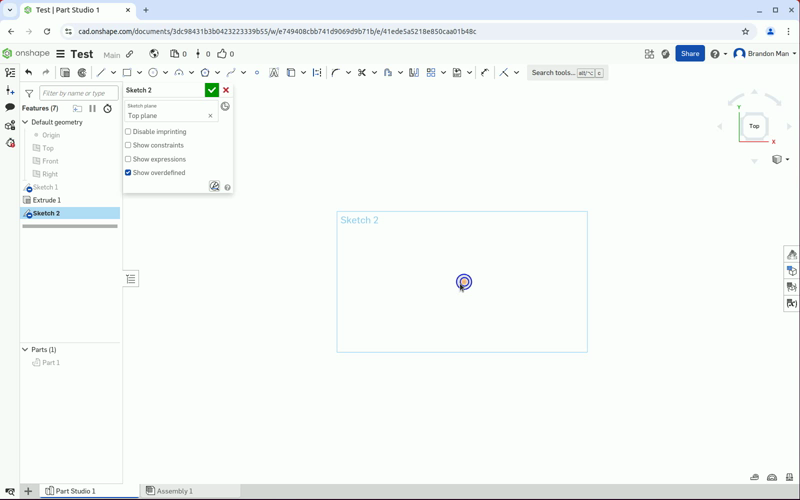
scroll(6)
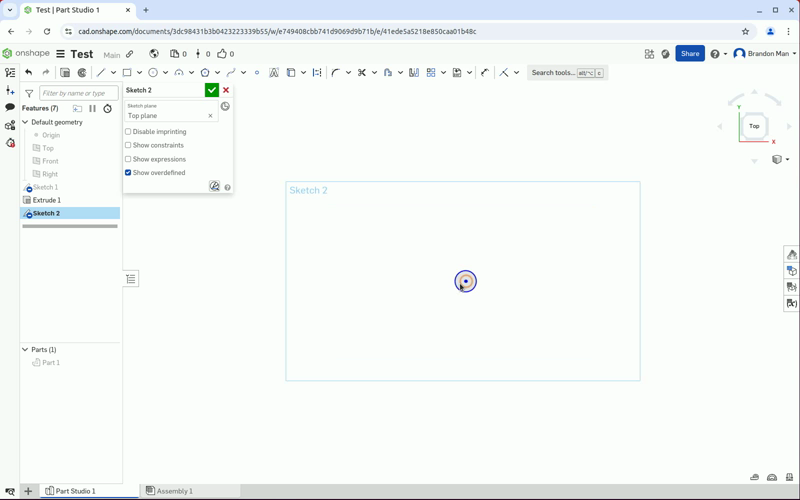
scroll(6)
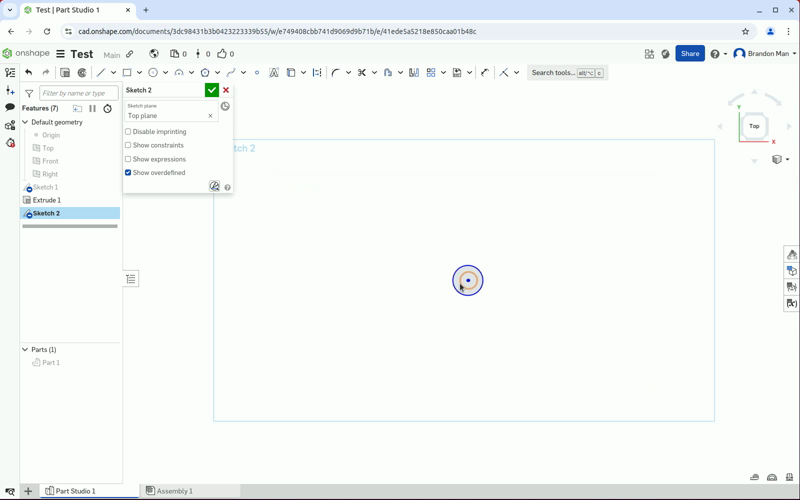
scroll(6)
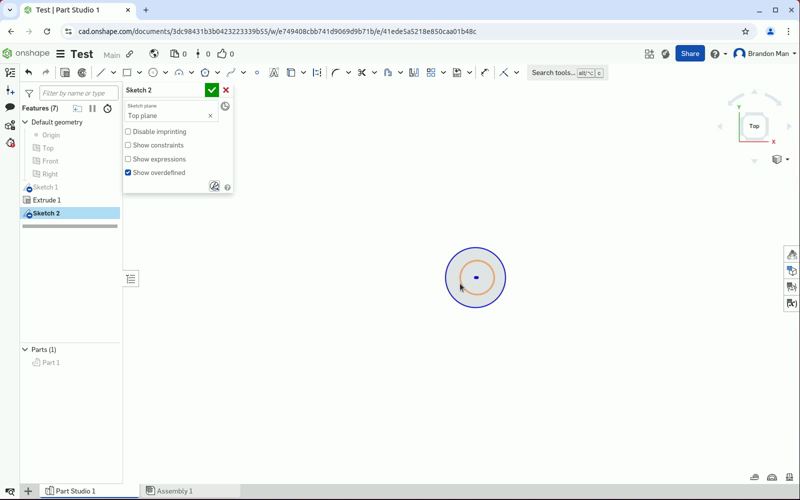
click(460, 283)
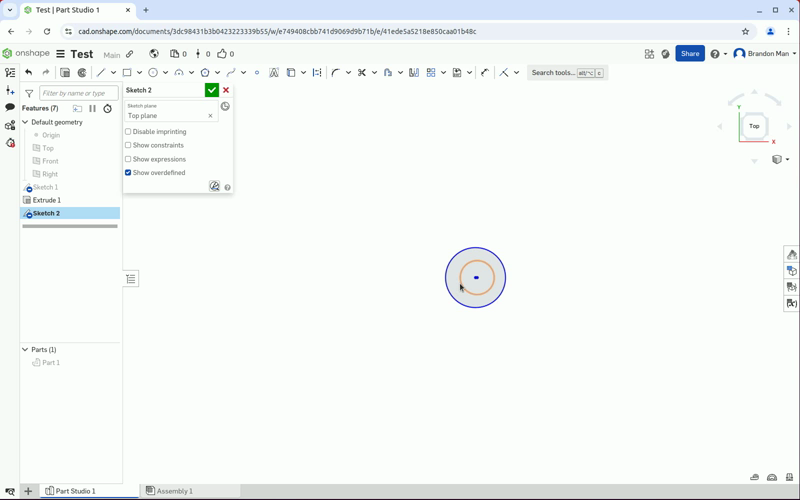
scroll(-6)
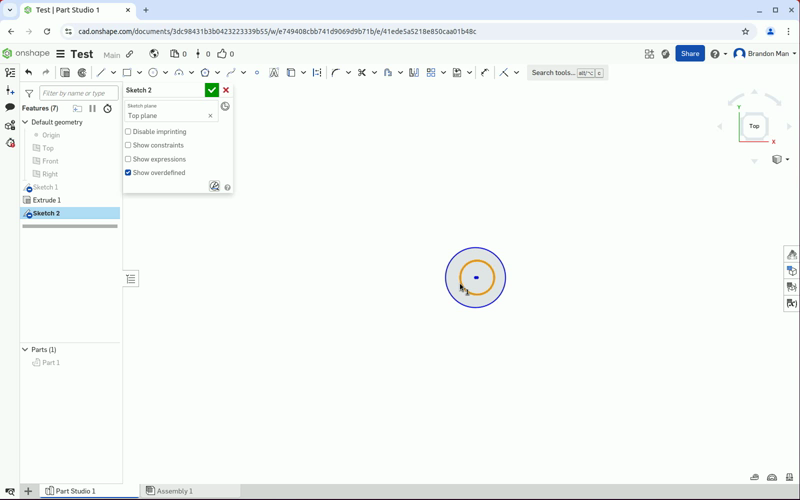
scroll(-6)
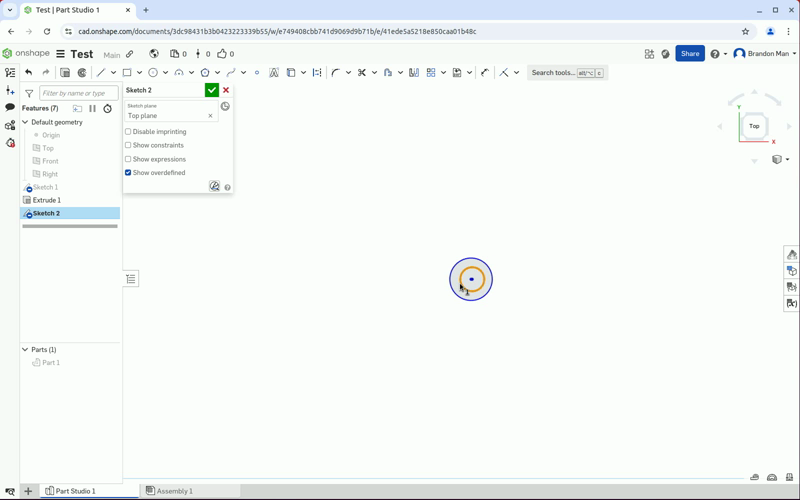
scroll(-6)
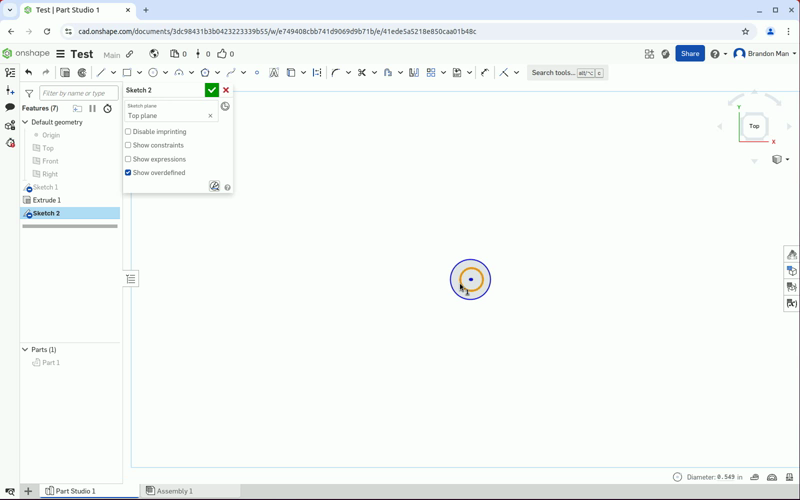
scroll(-6)
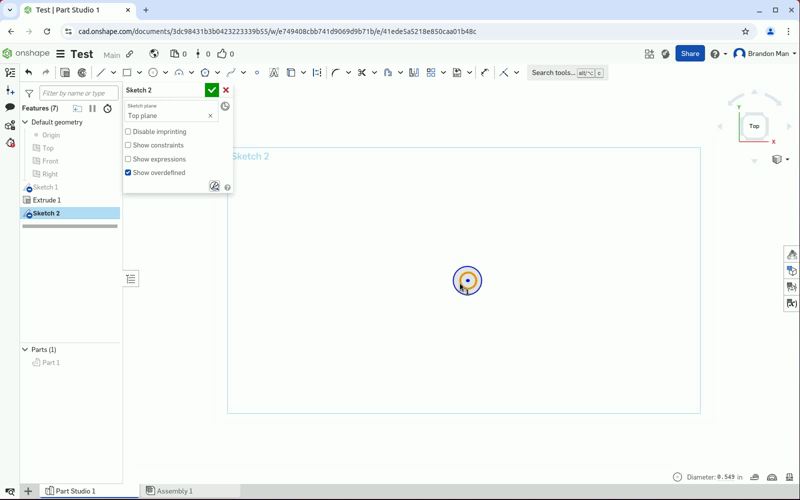
scroll(-6)
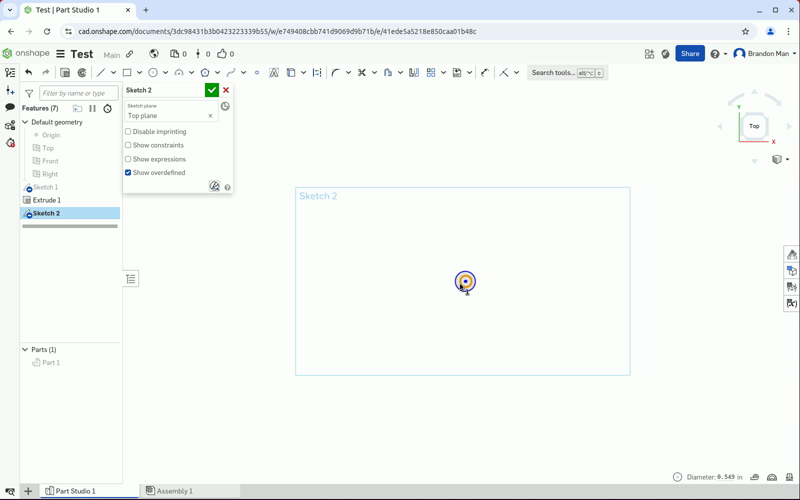
scroll(-6)
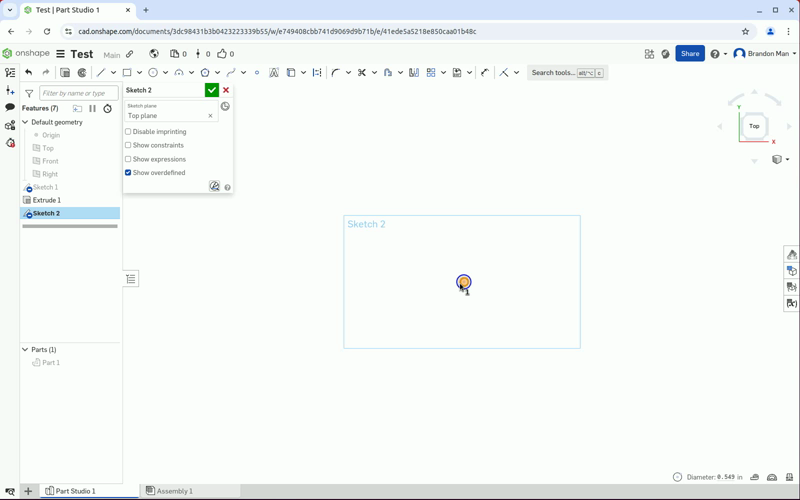
scroll(-6)
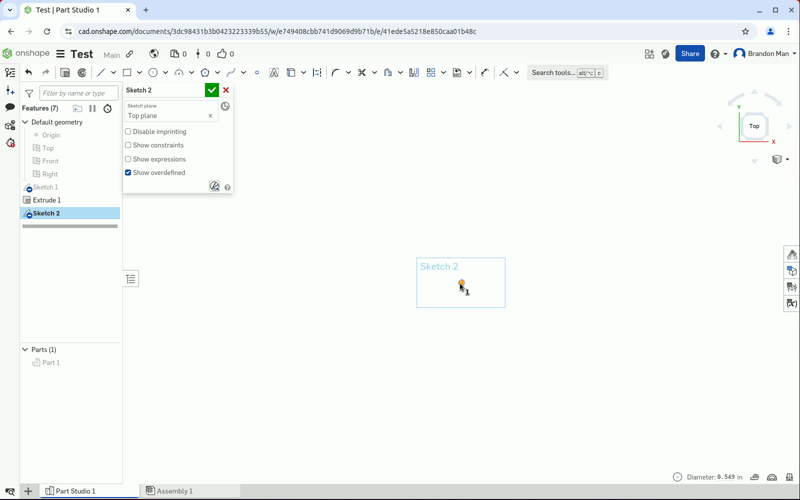
mouse_move(73, 352)
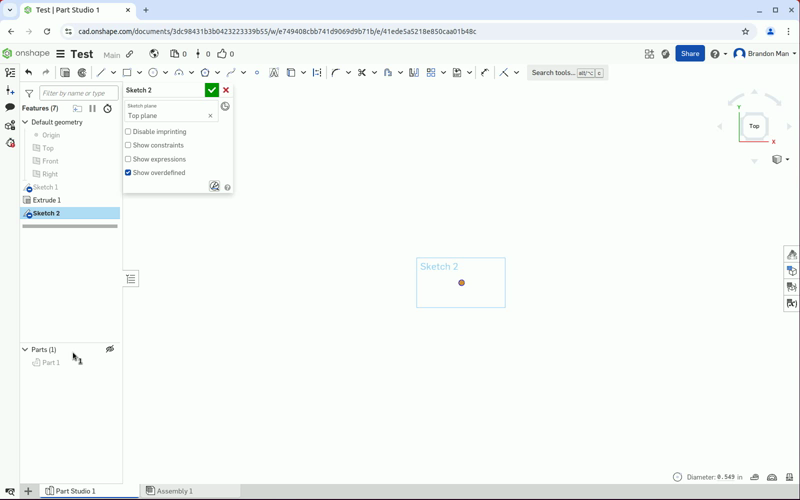
key(shift+y)
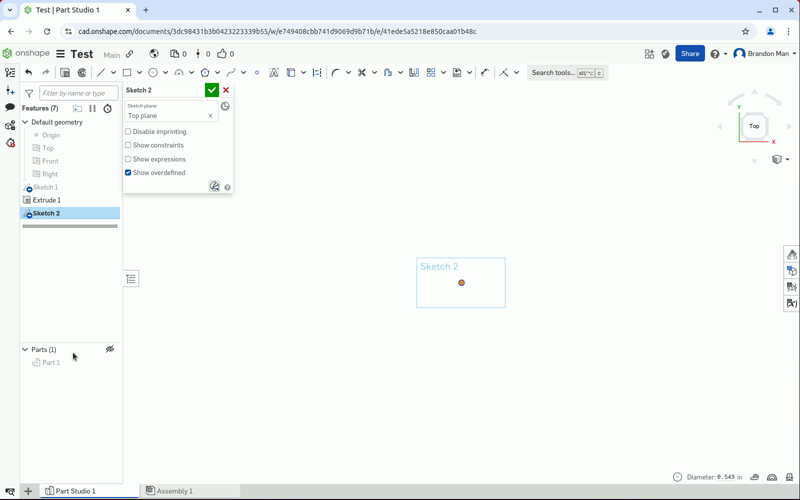
key(shift+e)
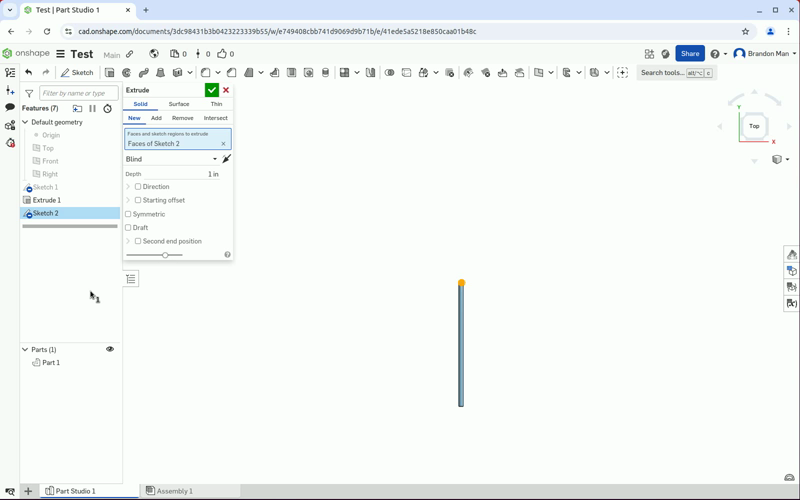
mouse_move(143, 106)
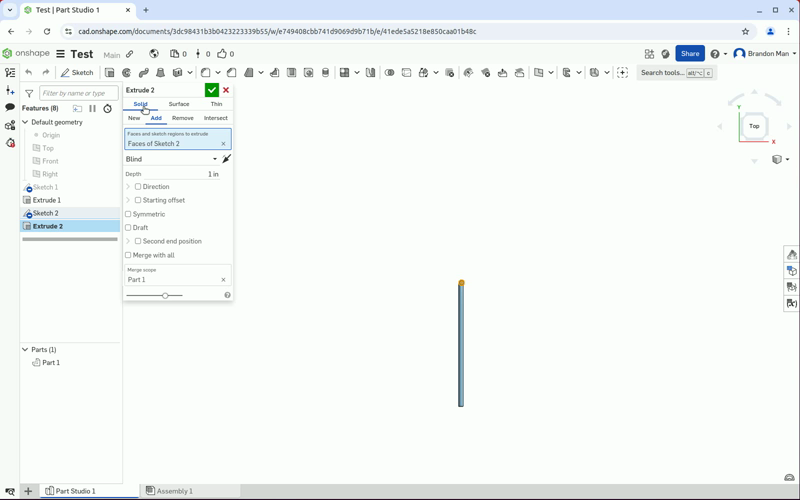
click(143, 106)
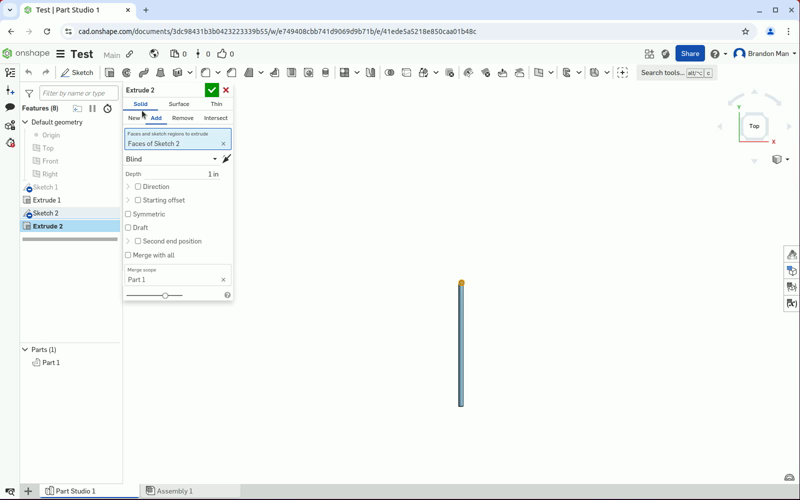
mouse_move(137, 120)
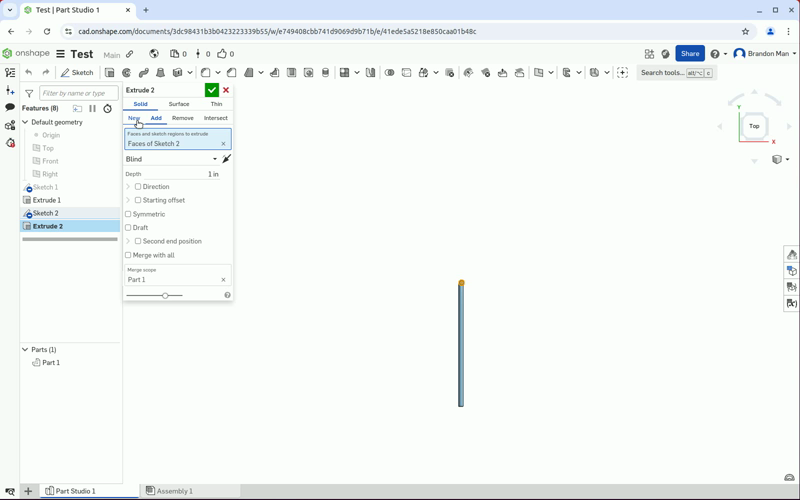
click(137, 120)
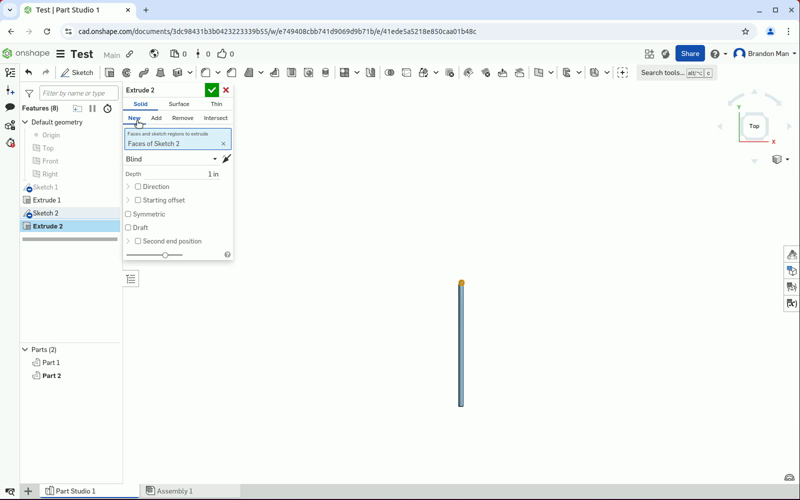
key(tab, 4)
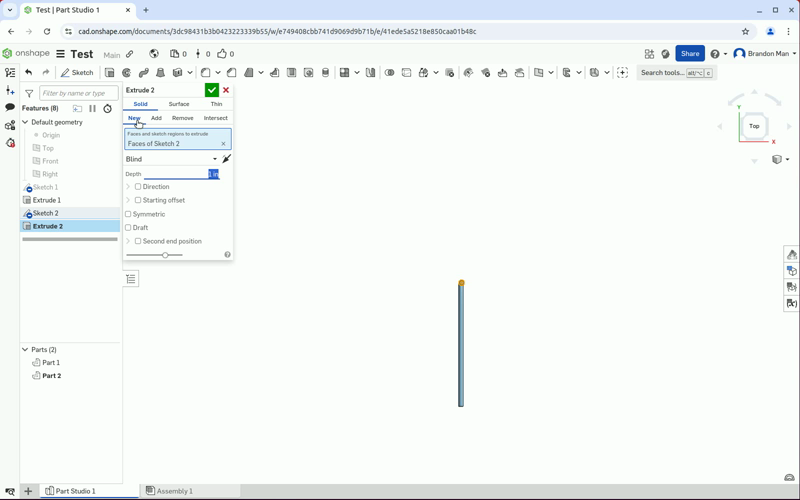
text(0.482)
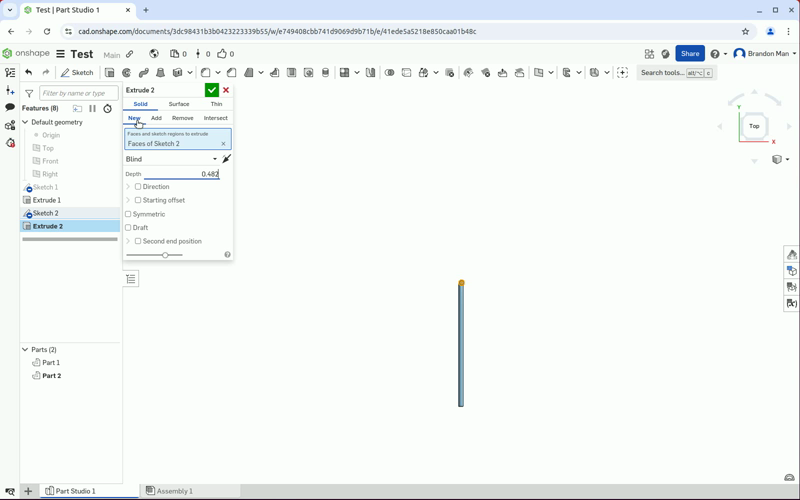
key(tab, 3)
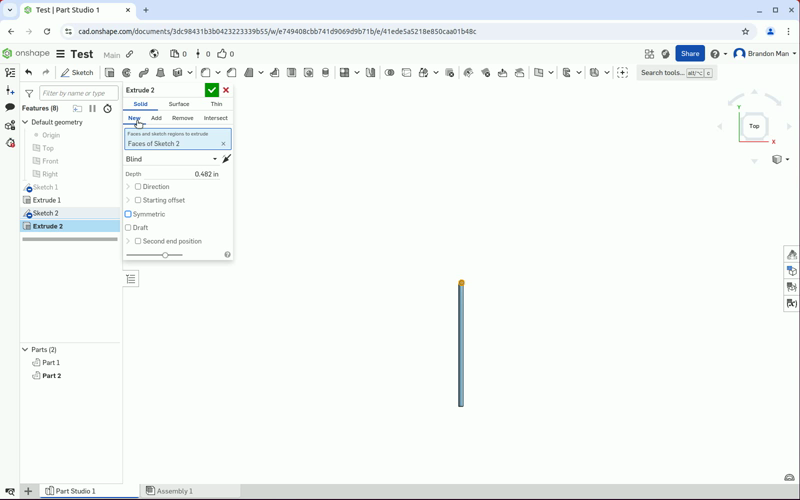
key(space)
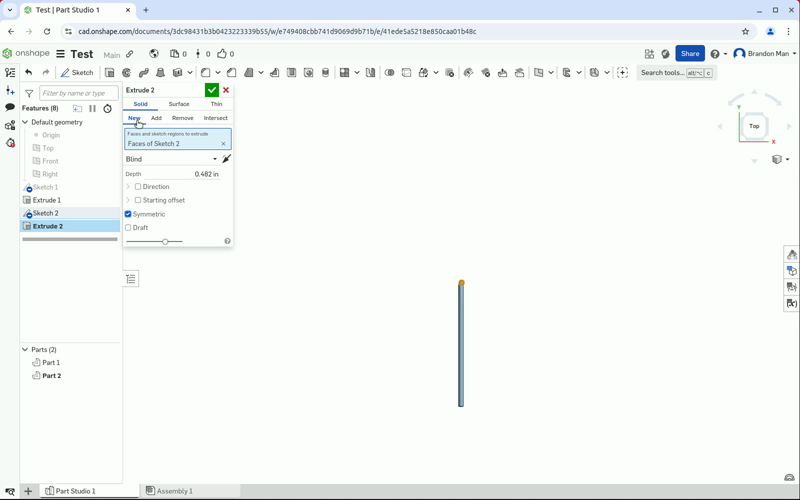
key(enter)
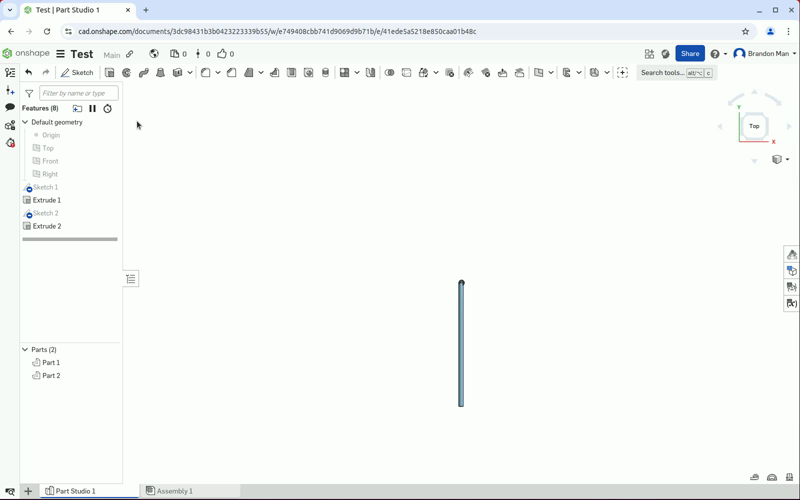
key(shift+h)
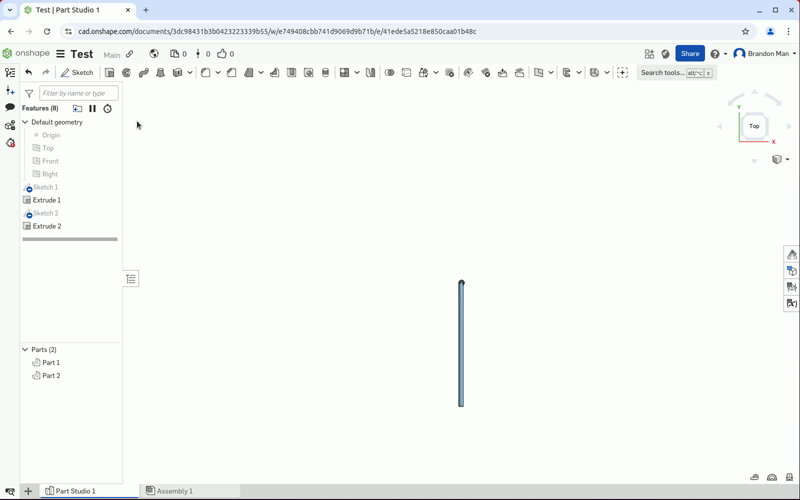
key(shift+h)
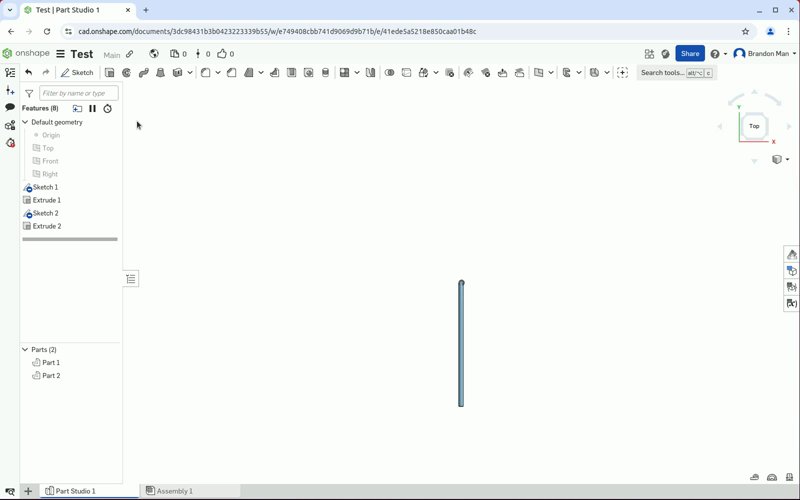
key(shift+7)
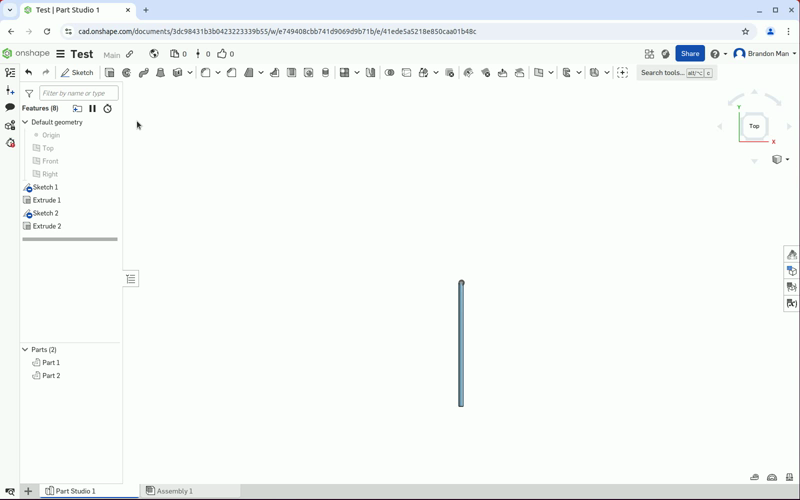
key(up, 3)
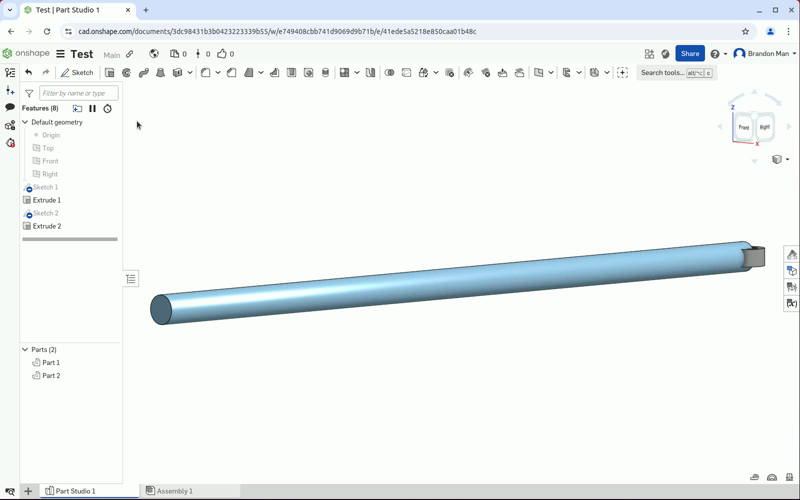
key(left, 3)
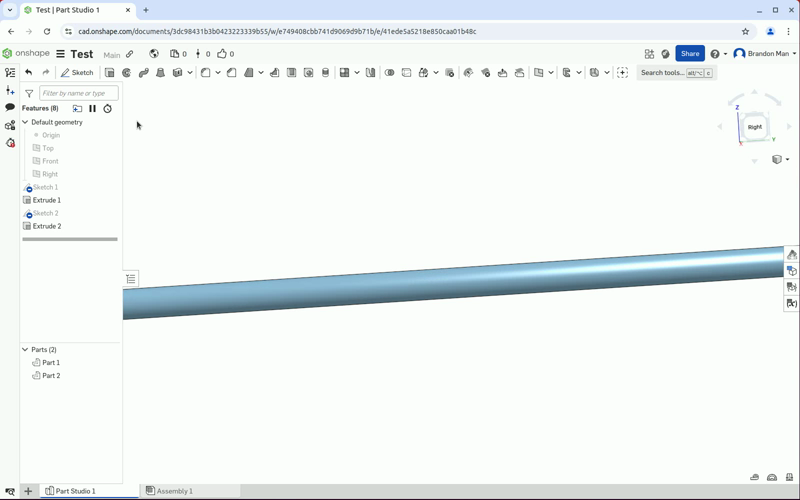
key(right, 3)
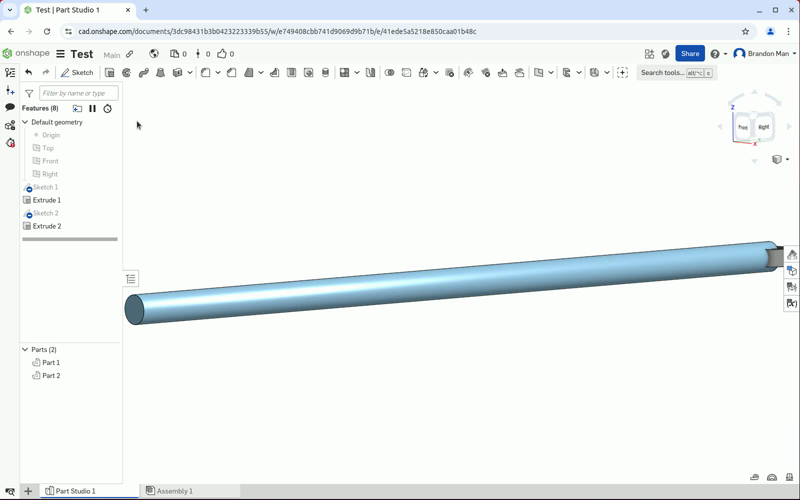
key(down, 3)
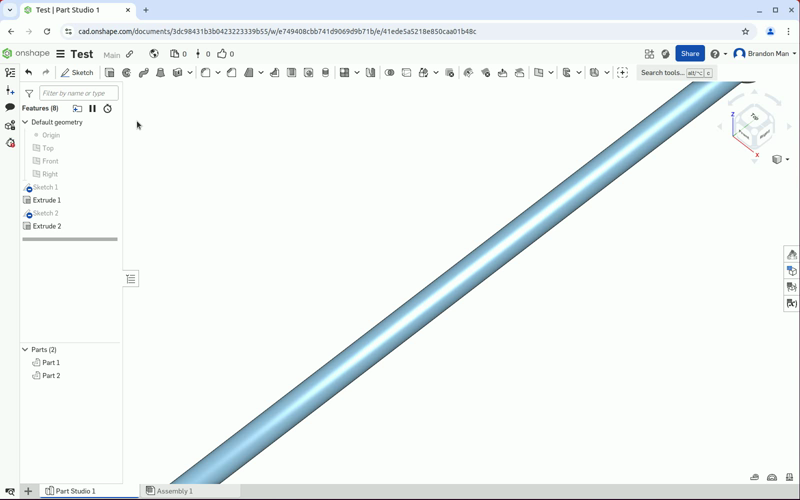
mouse_move(73, 189)
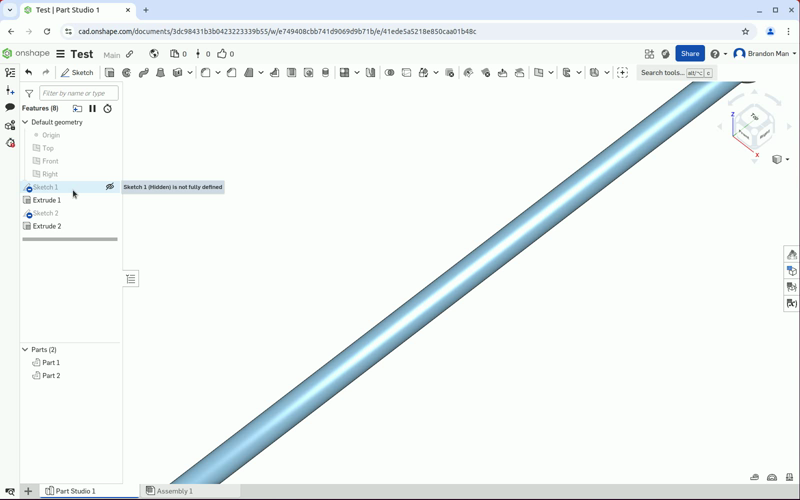
click(73, 189)